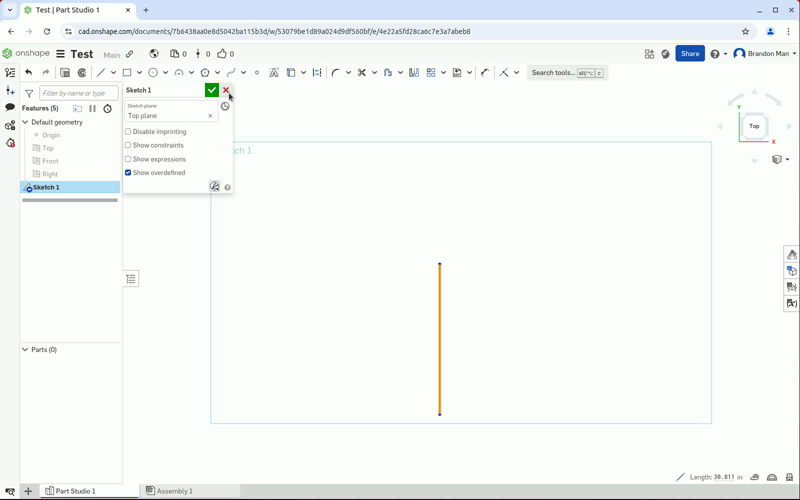
key(shift+h)
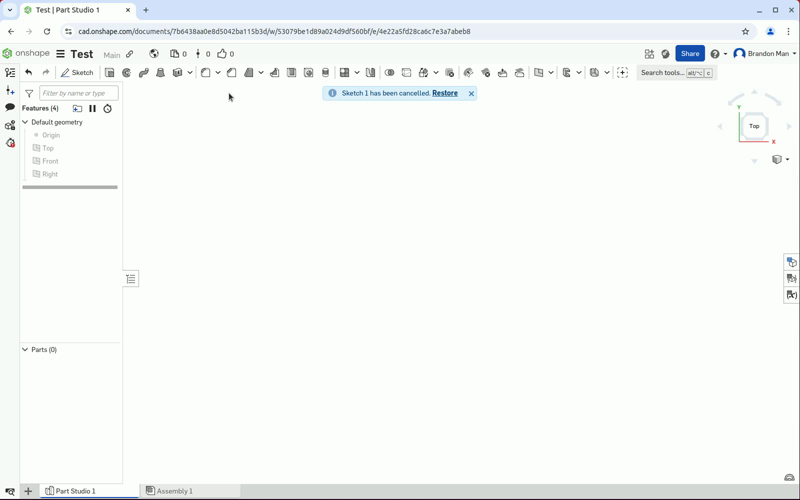
mouse_move(73, 352)
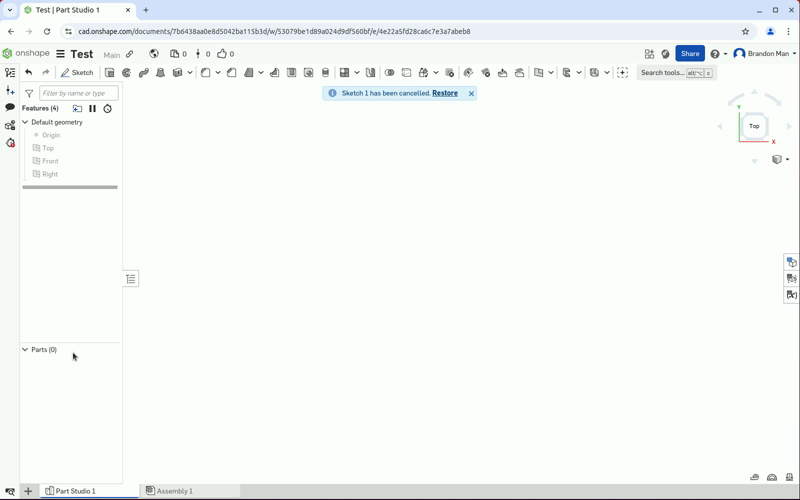
key(y)
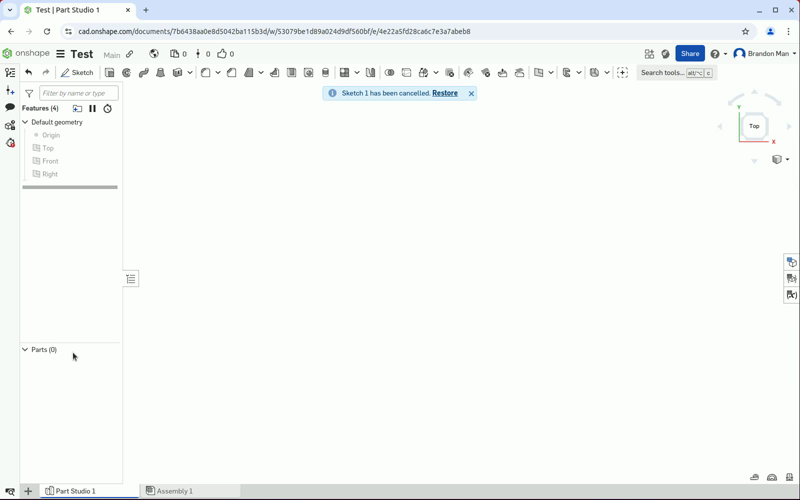
key(shift+p)
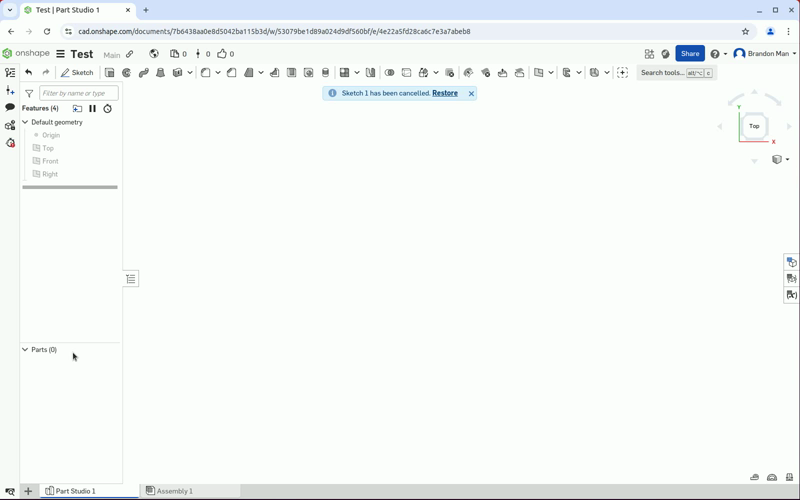
key(space)
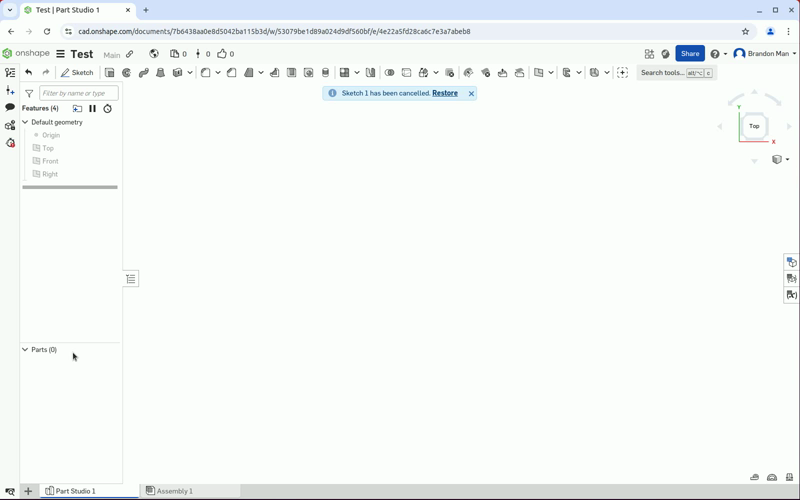
key_down(shift)
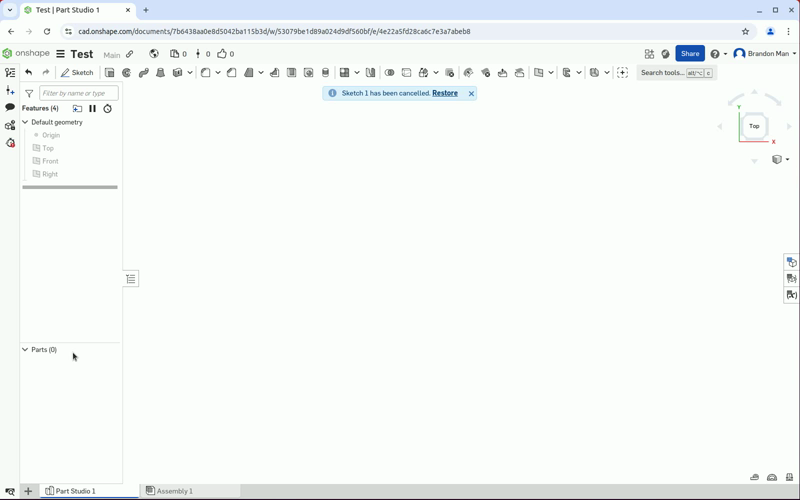
key(up)
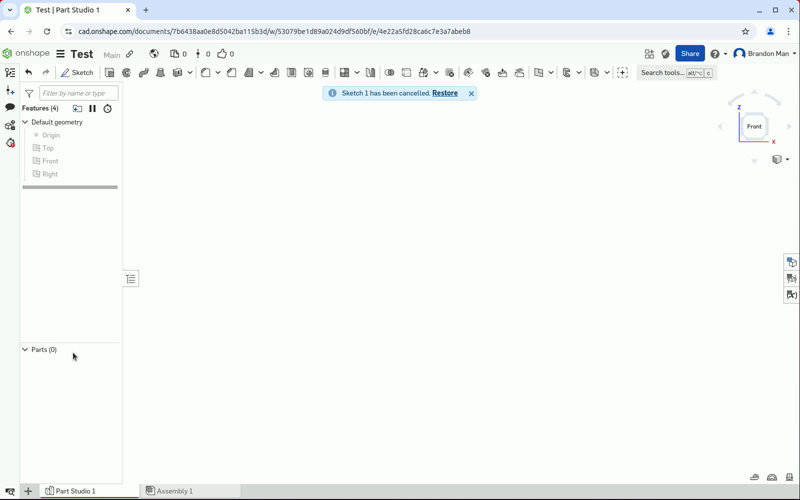
key_up(shift)
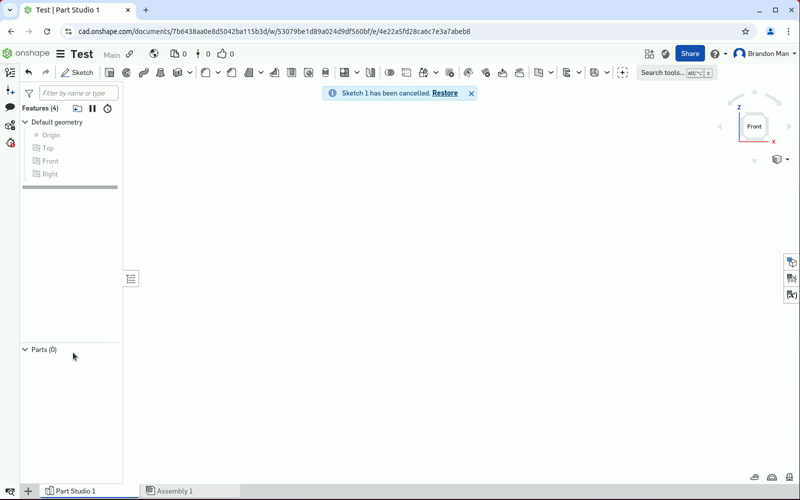
mouse_move(73, 352)
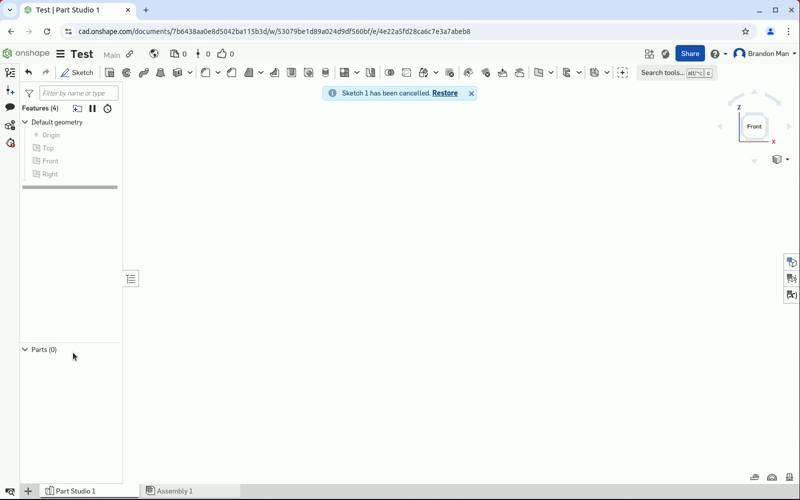
key(shift+y)
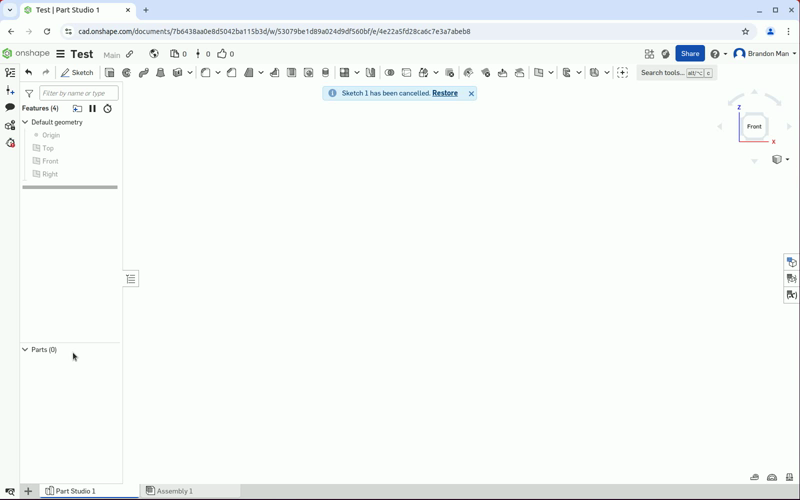
key(shift+s)
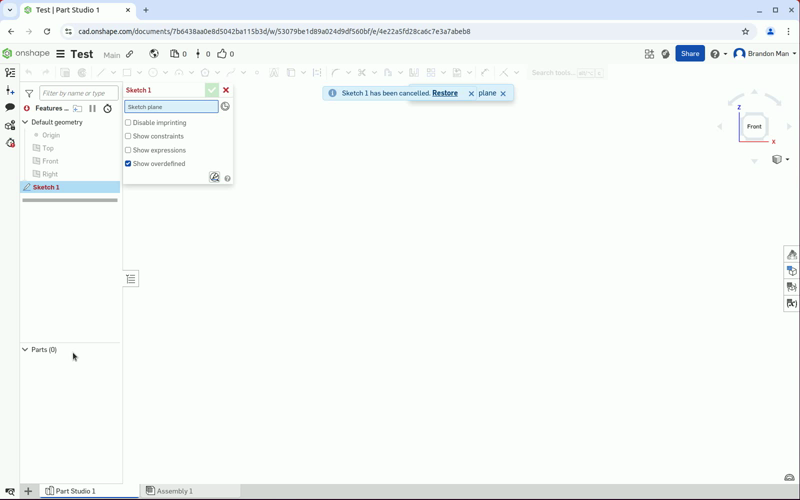
mouse_move(73, 163)
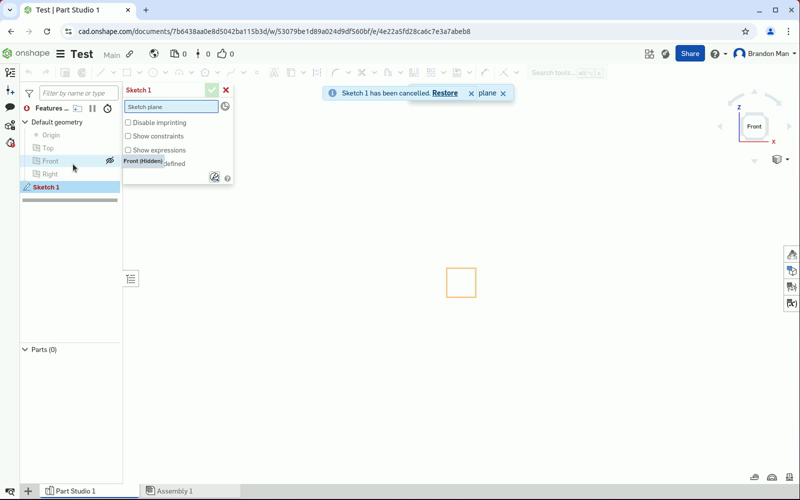
click(73, 163)
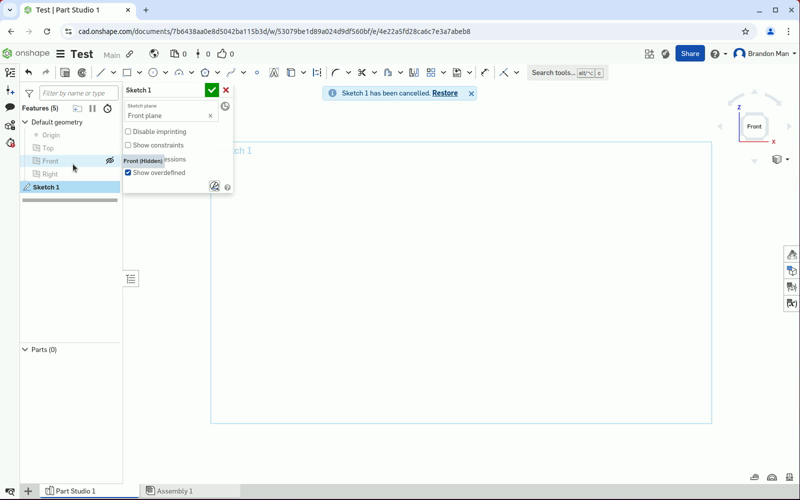
mouse_move(73, 352)
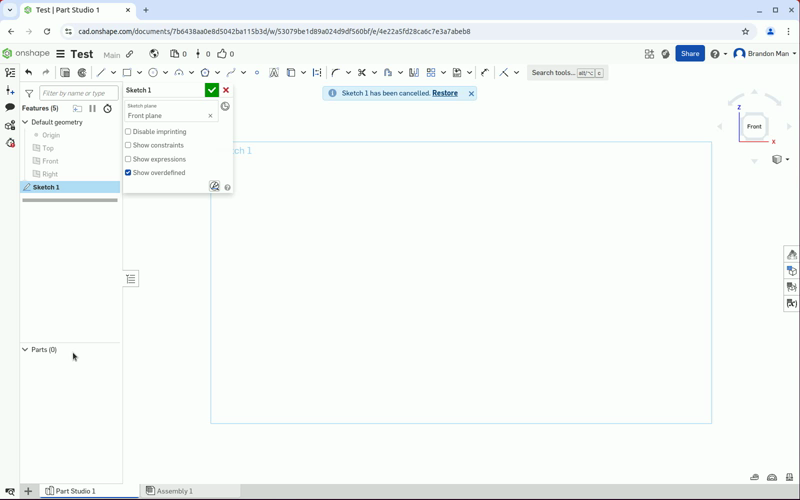
key(y)
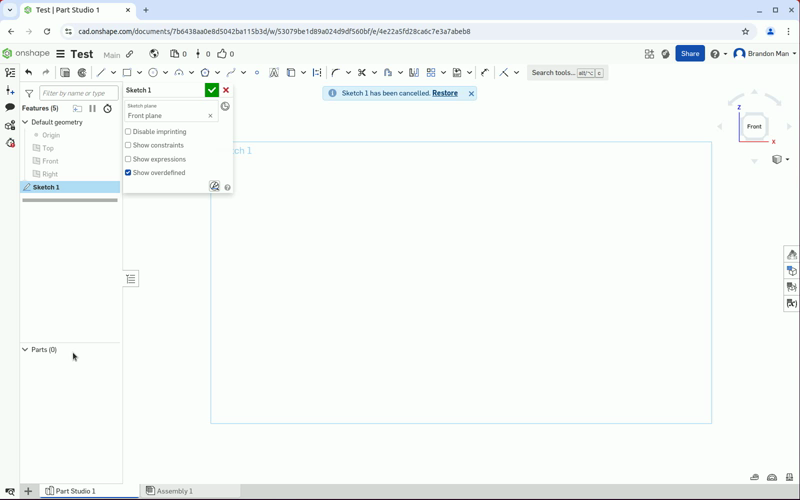
key(l)
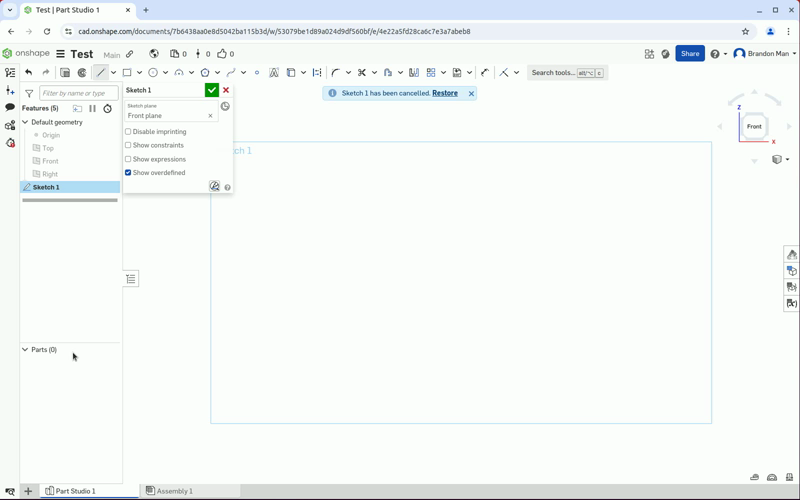
key_down(shift)
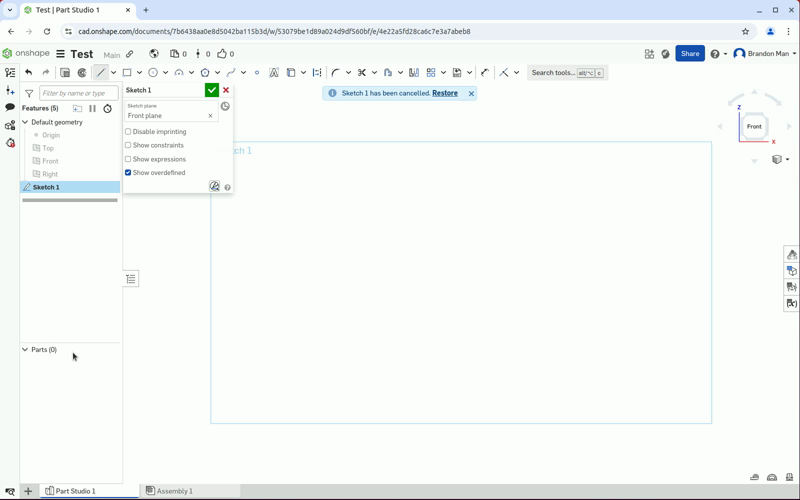
mouse_move(383, 200)
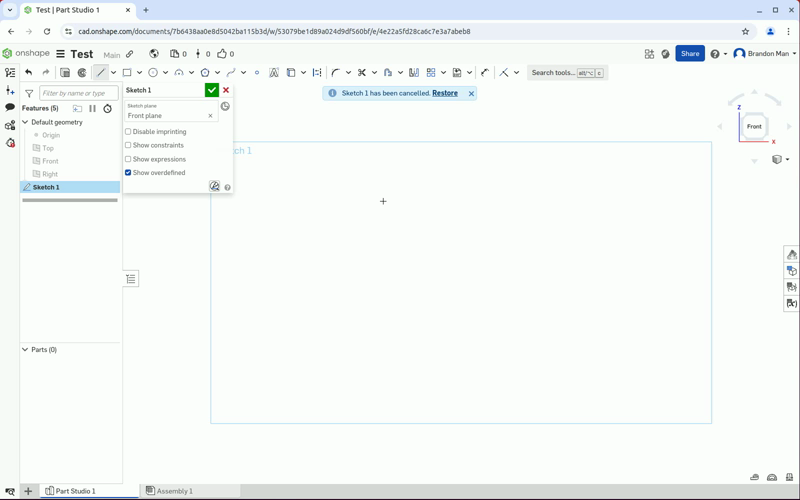
click(383, 200)
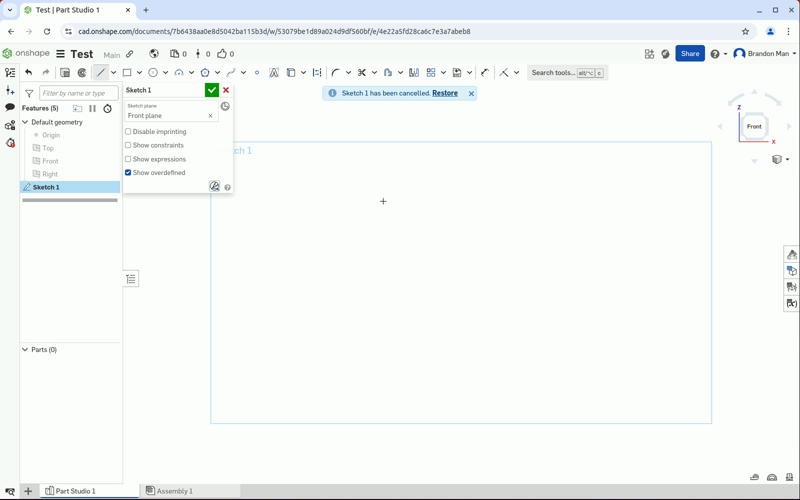
key_up(shift)
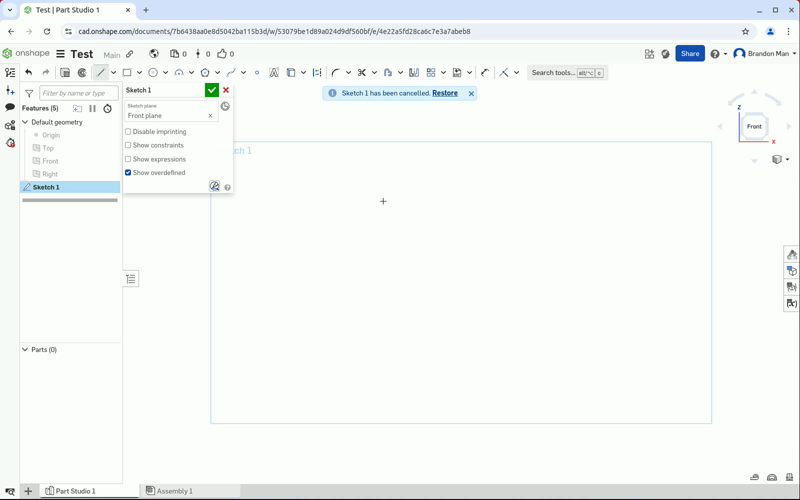
key_down(shift)
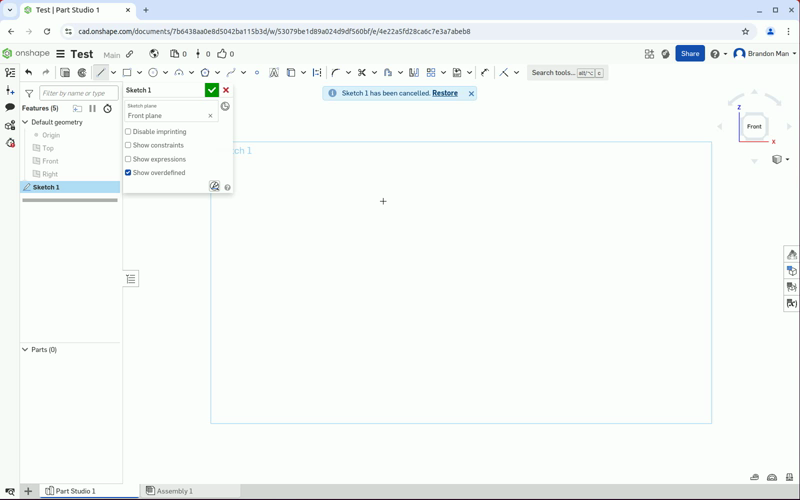
mouse_move(413, 200)
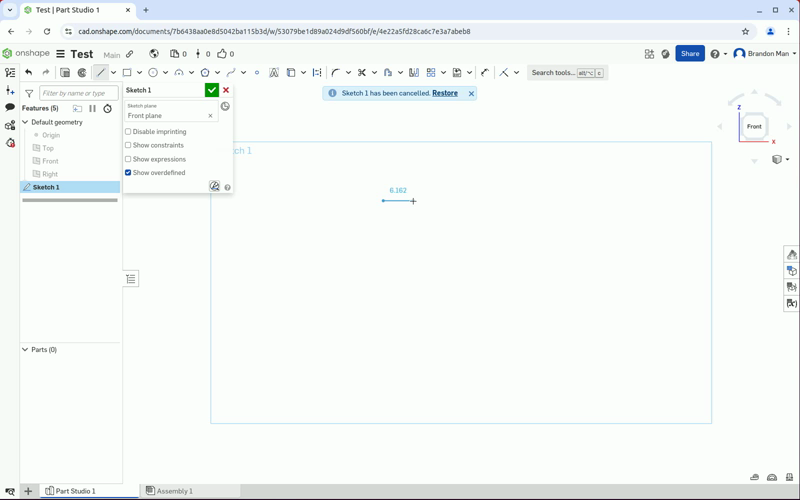
mouse_move(400, 230)
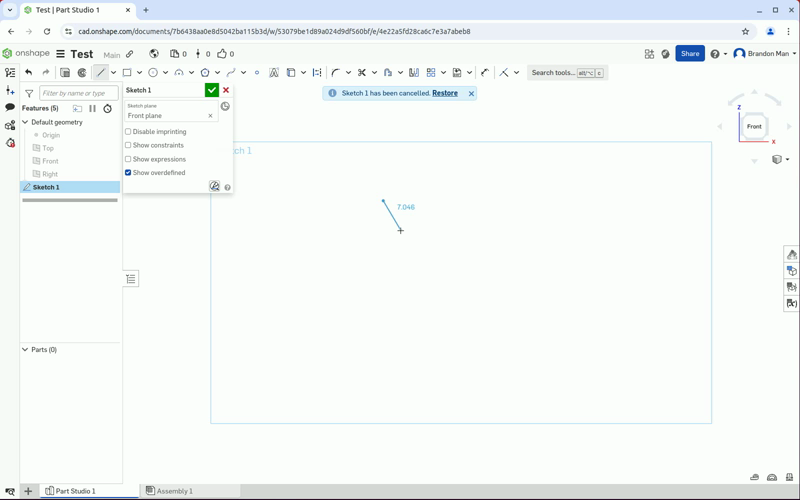
click(400, 230)
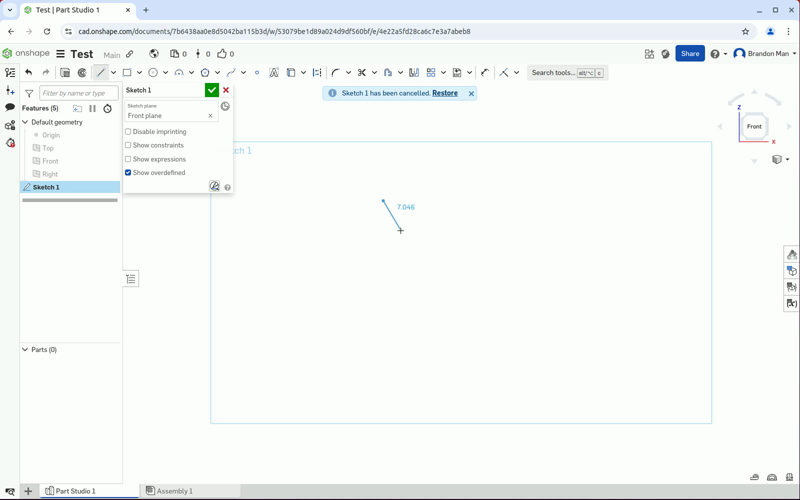
key_up(shift)
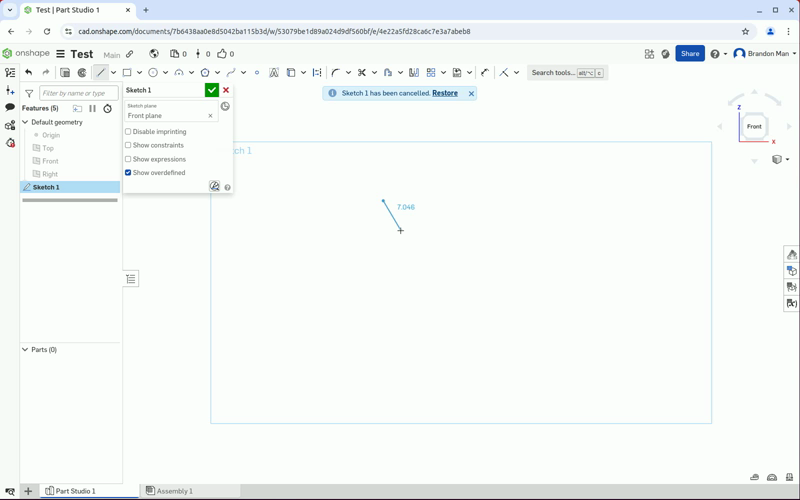
key_down(shift)
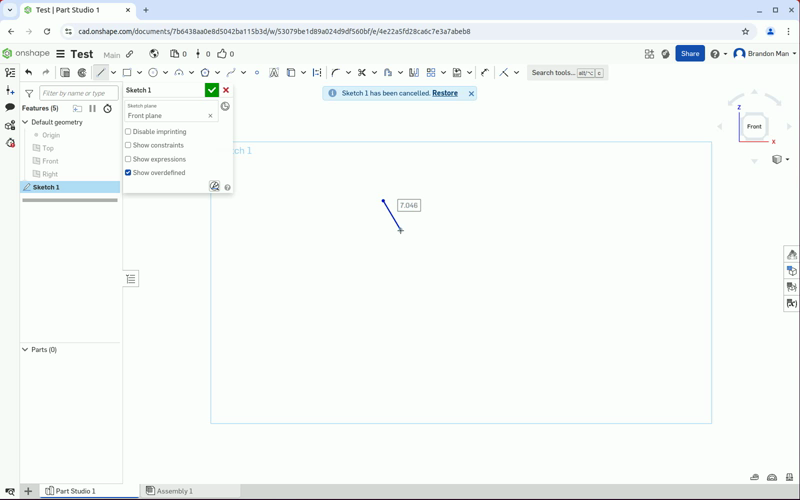
mouse_move(430, 230)
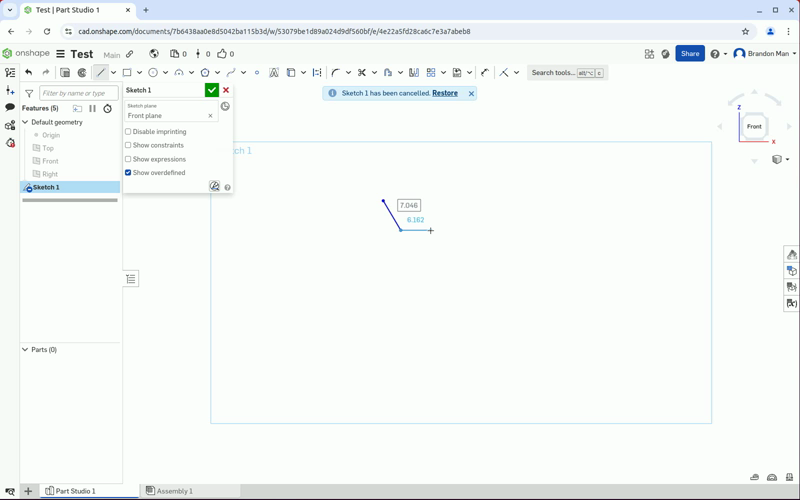
mouse_move(435, 229)
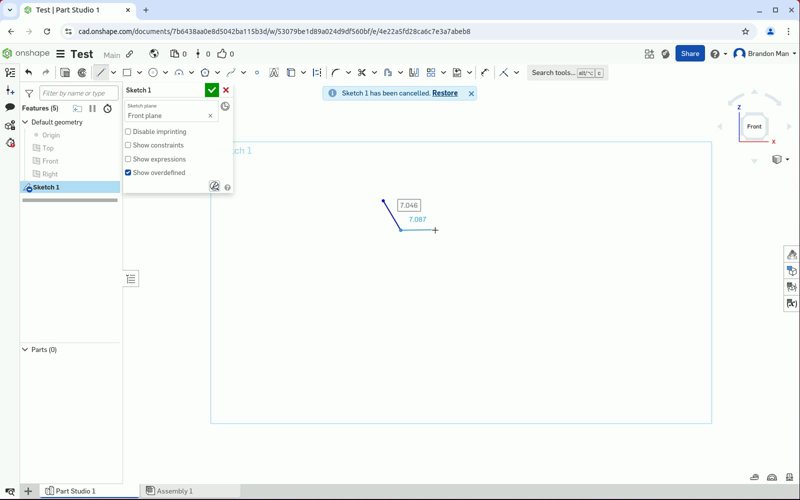
click(435, 229)
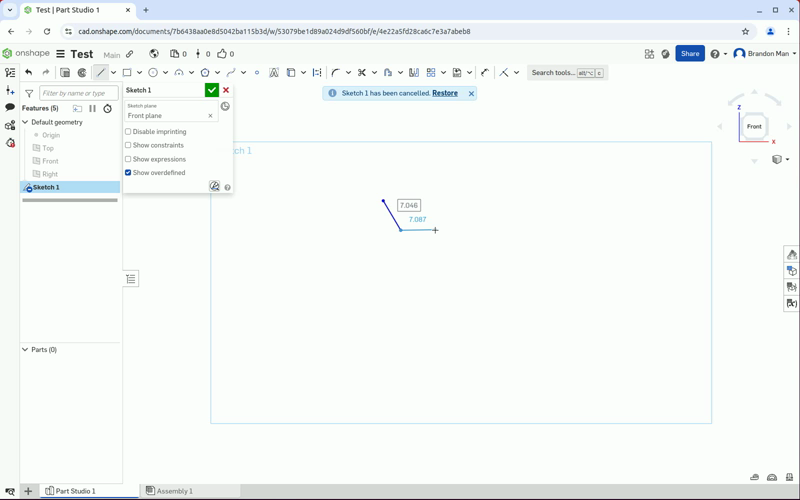
key_up(shift)
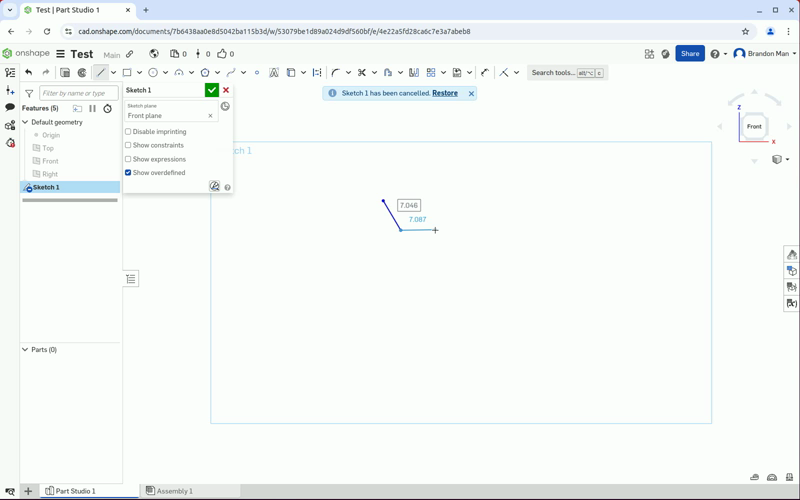
key_down(shift)
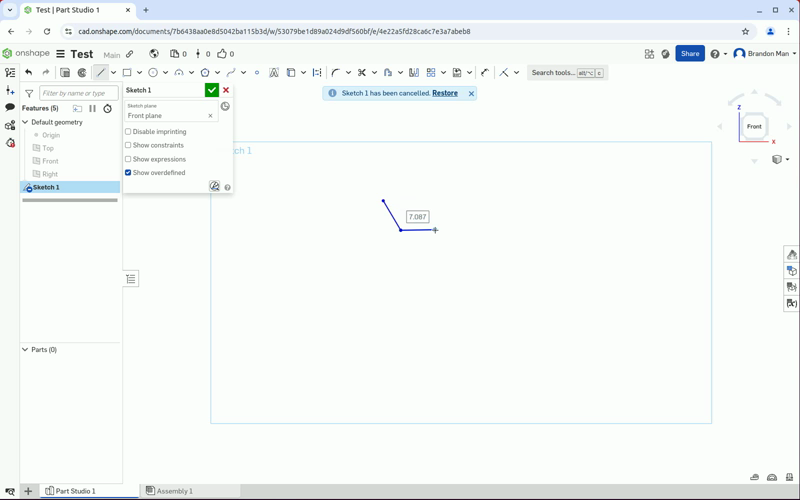
mouse_move(465, 229)
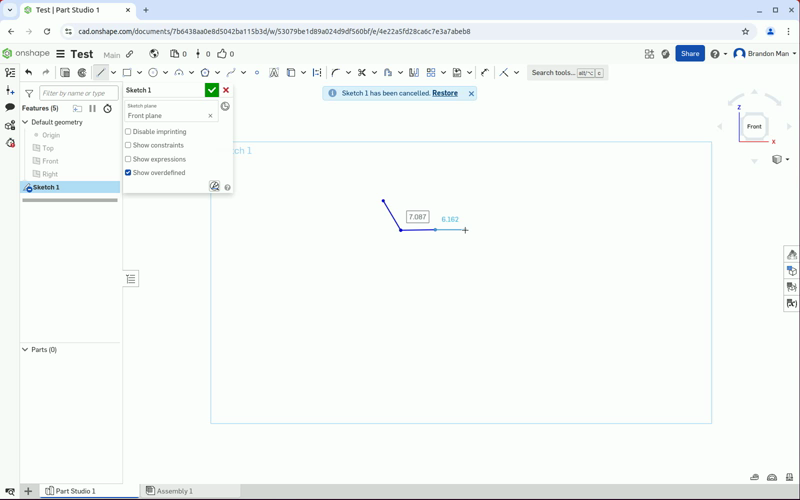
mouse_move(451, 199)
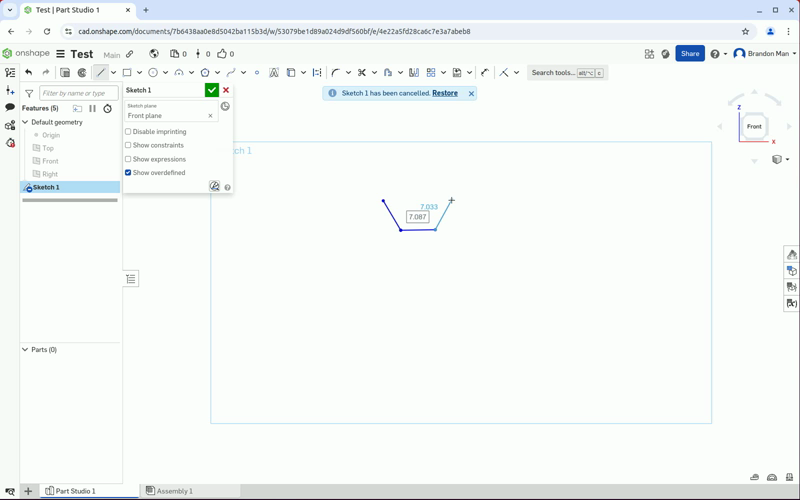
click(451, 199)
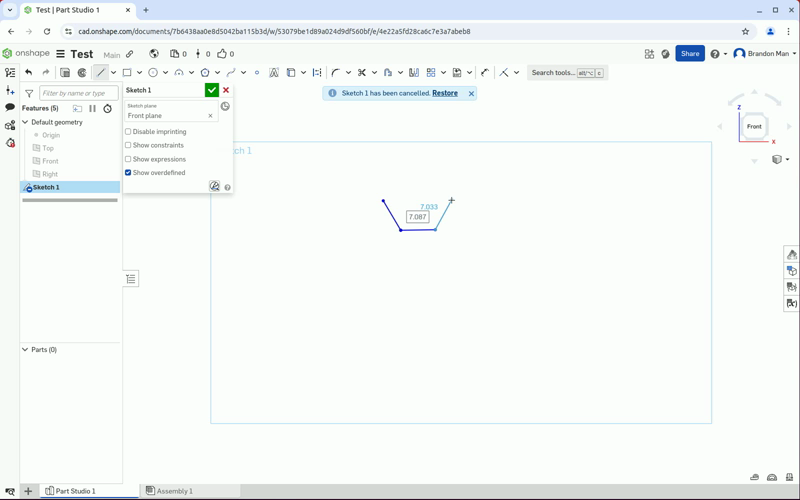
key_up(shift)
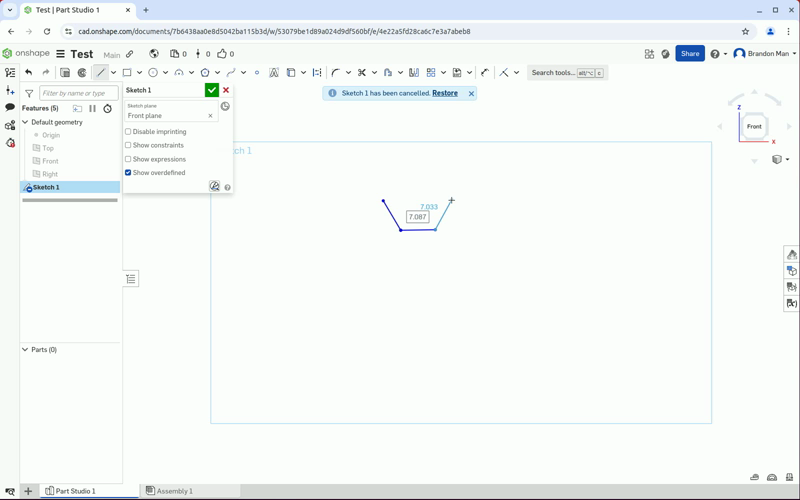
key_down(shift)
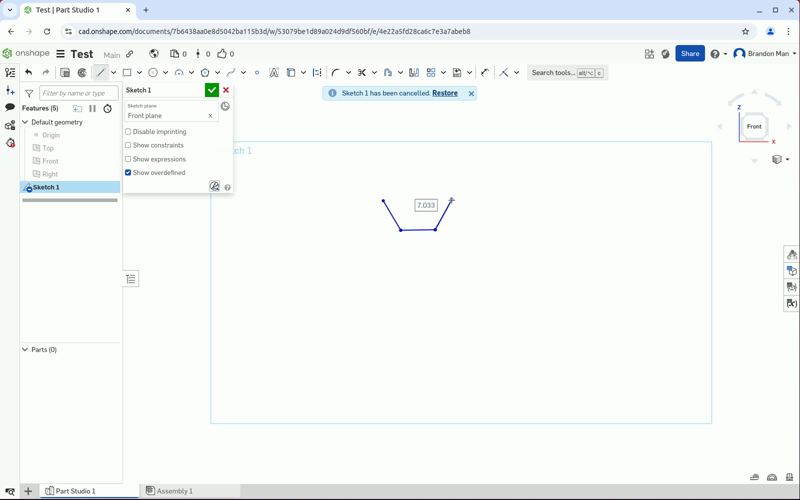
mouse_move(481, 199)
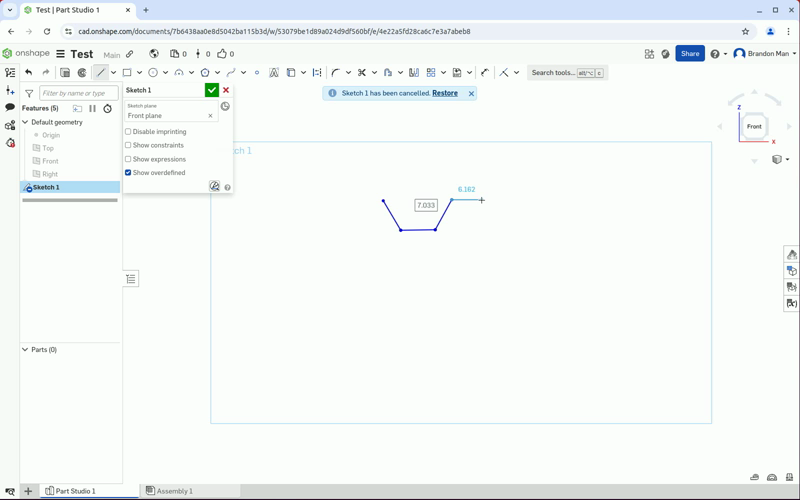
mouse_move(434, 170)
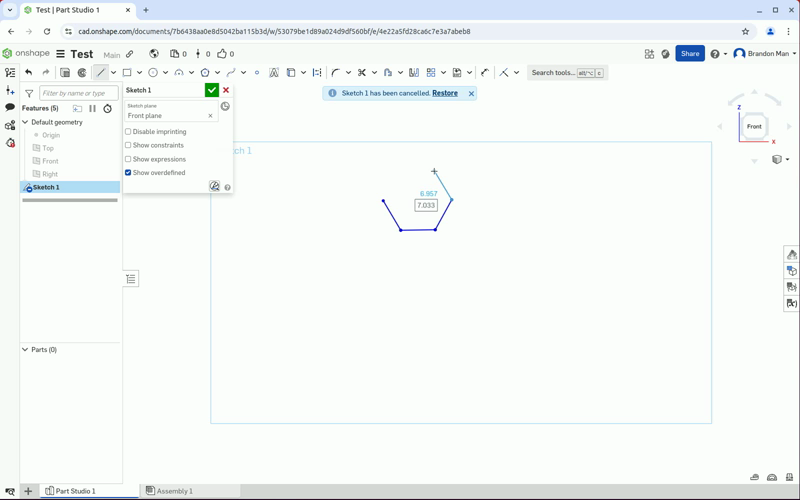
click(434, 170)
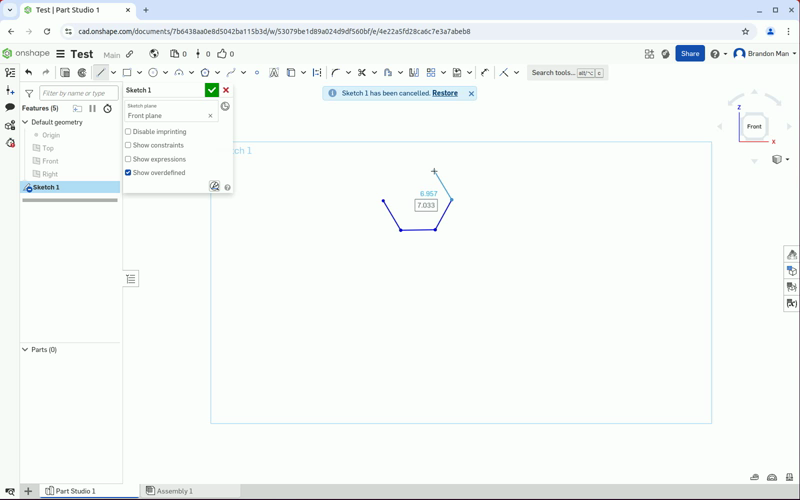
key_up(shift)
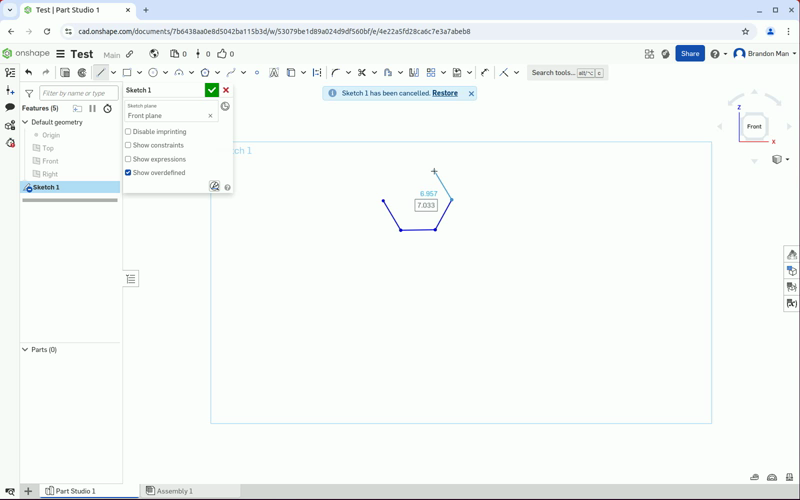
key_down(shift)
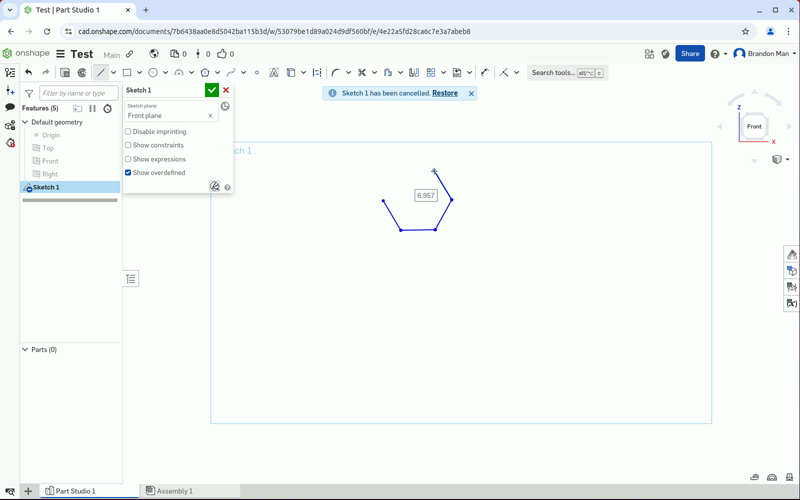
mouse_move(464, 170)
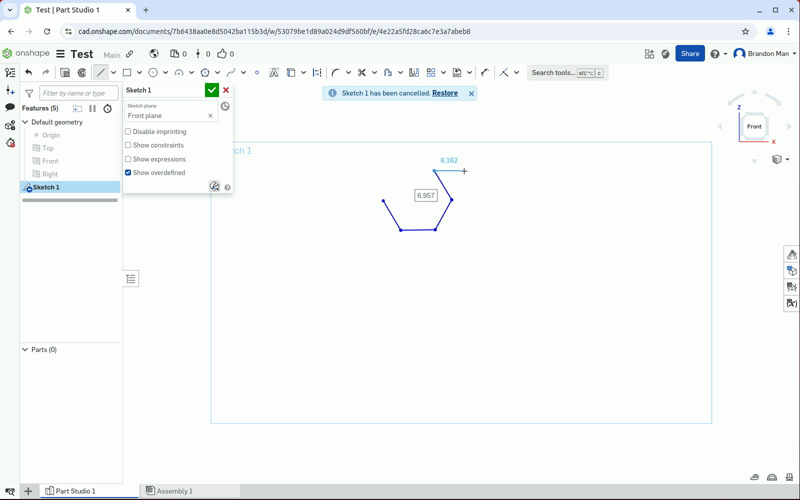
mouse_move(399, 170)
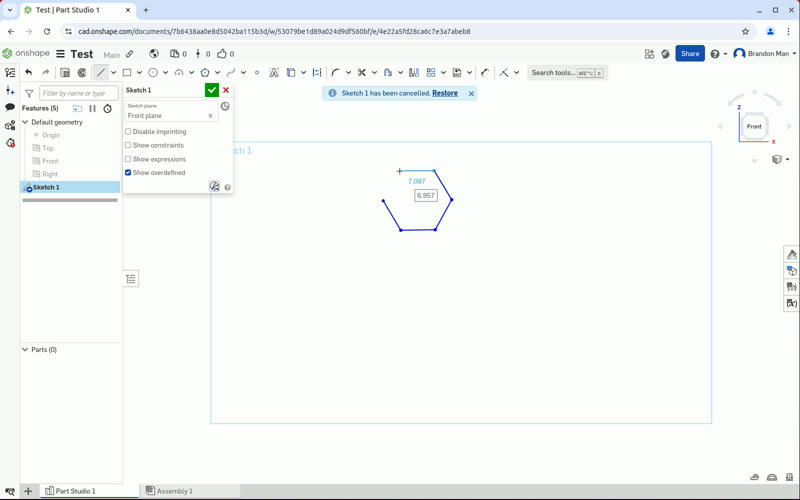
click(399, 170)
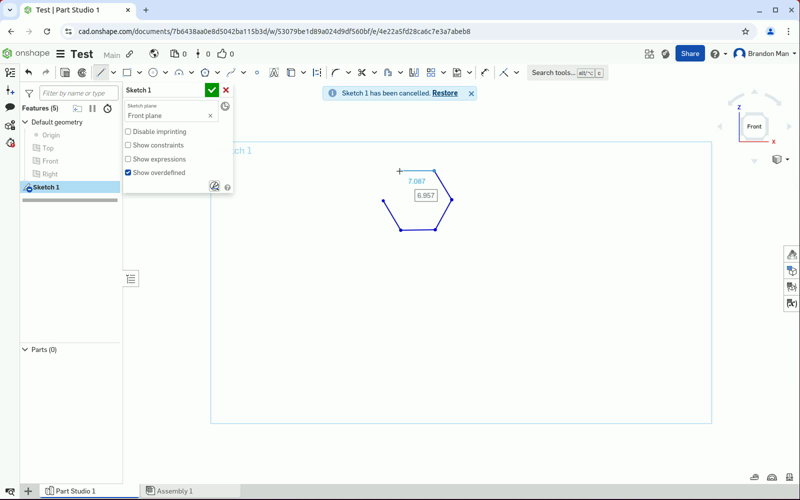
key_up(shift)
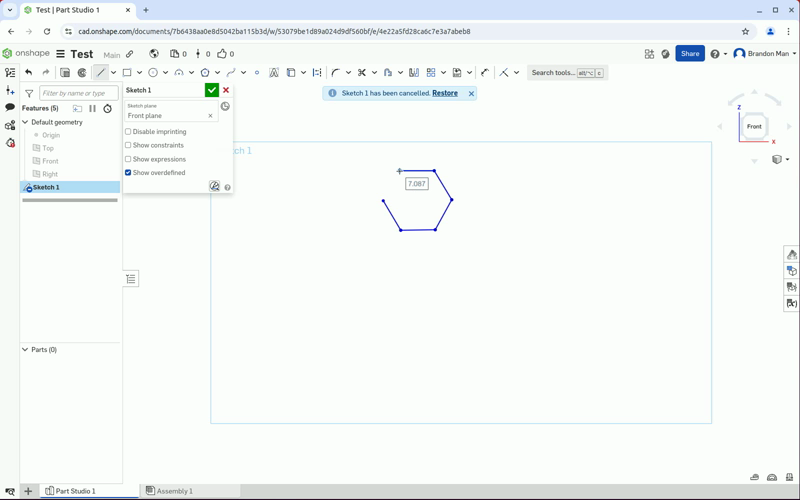
mouse_move(429, 170)
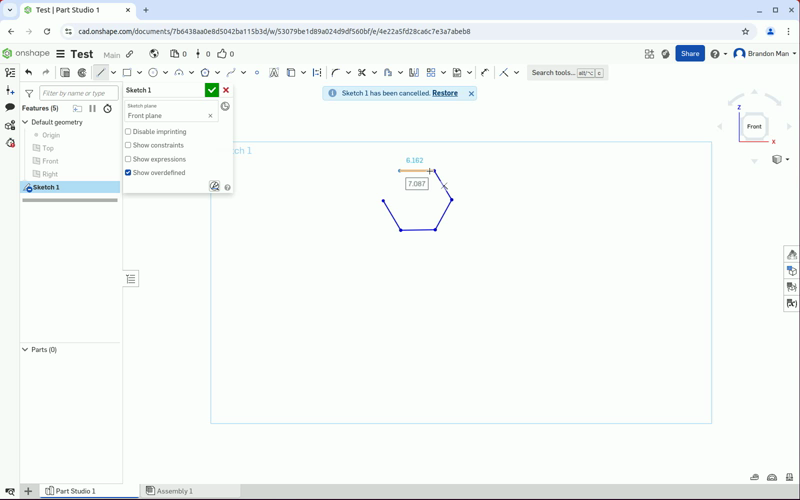
key_down(shift)
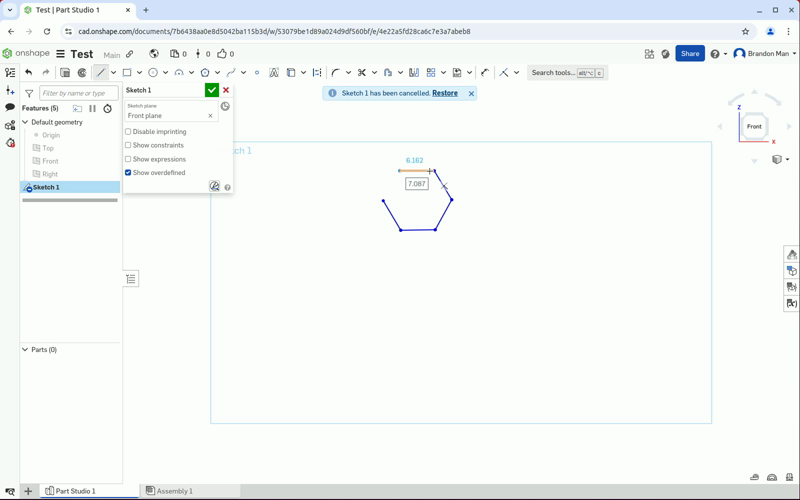
mouse_move(383, 200)
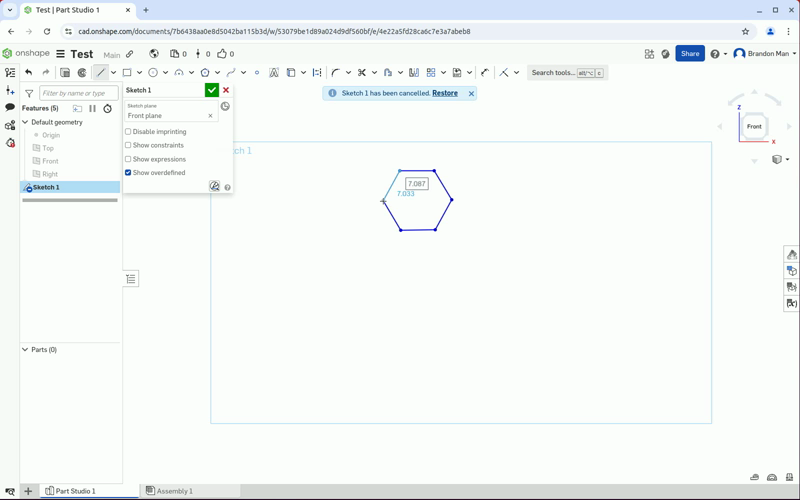
key_up(shift)
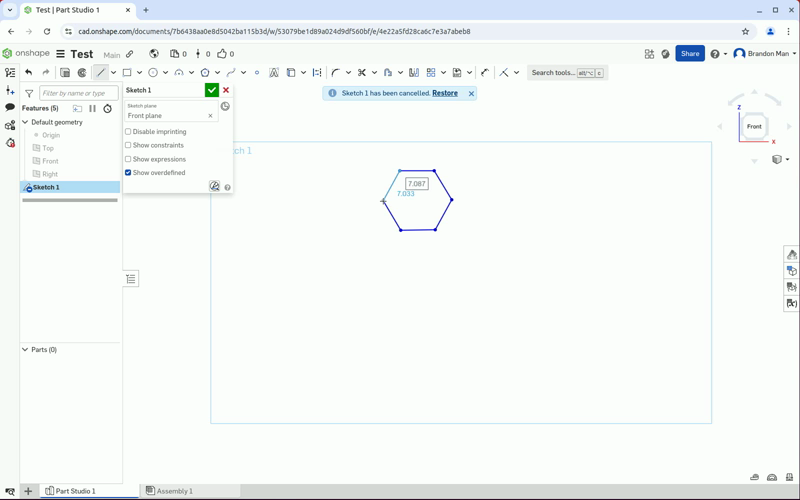
click(383, 200)
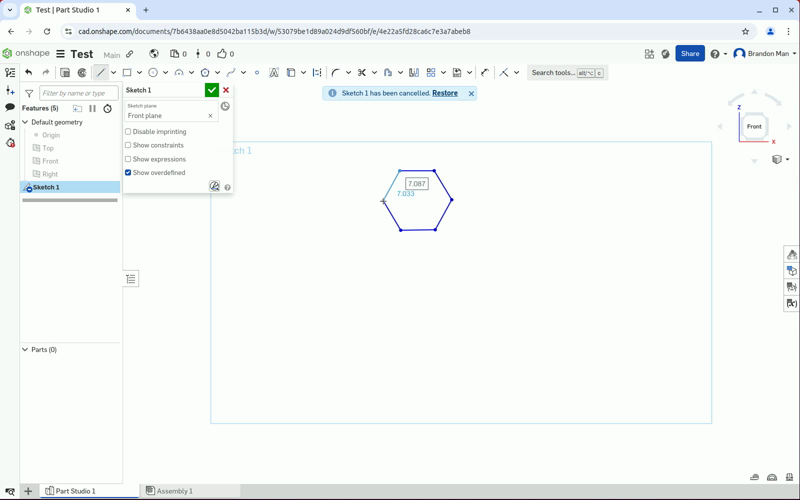
key(esc)
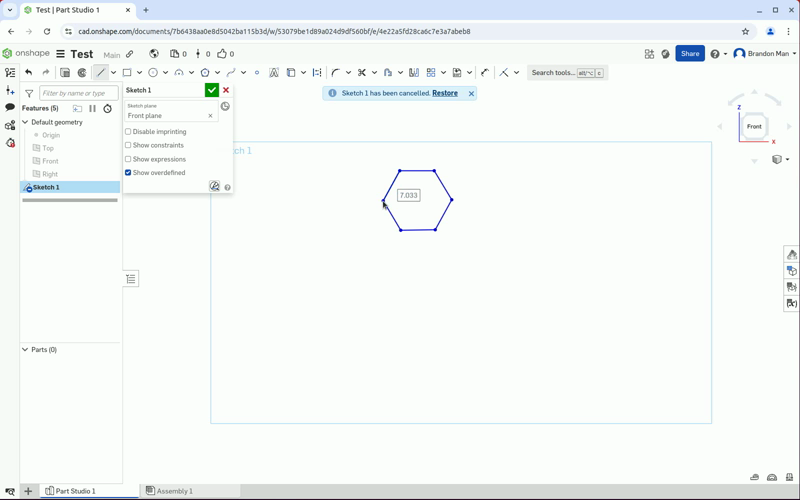
mouse_move(427, 209)
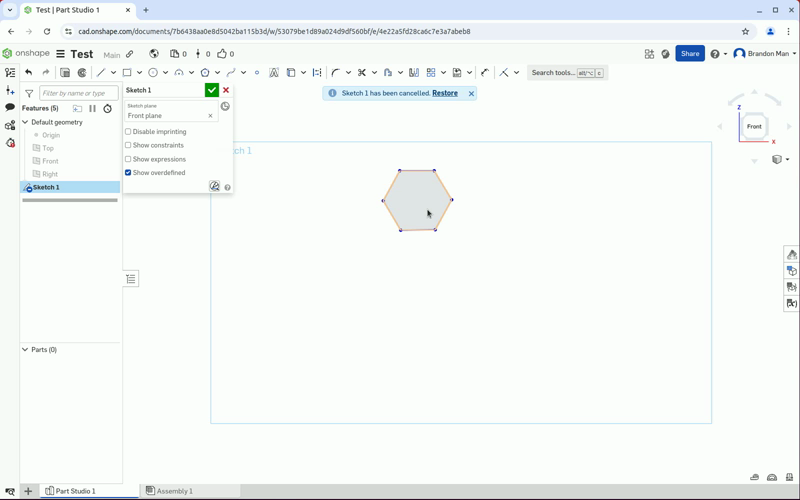
click(427, 209)
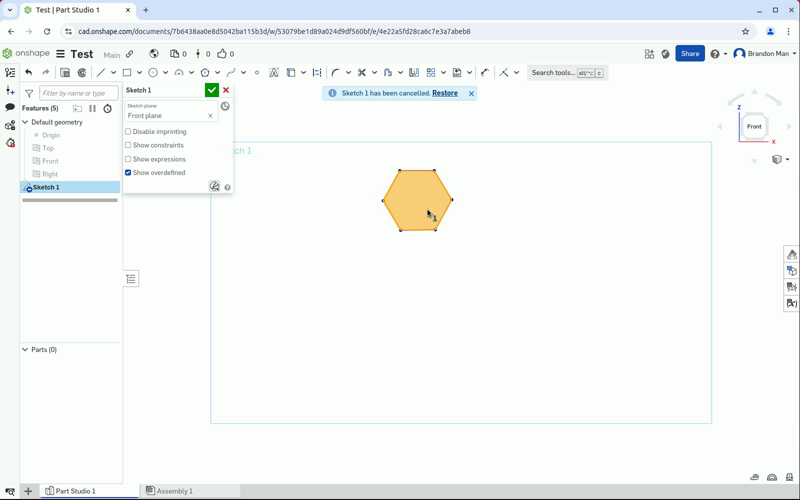
mouse_move(73, 352)
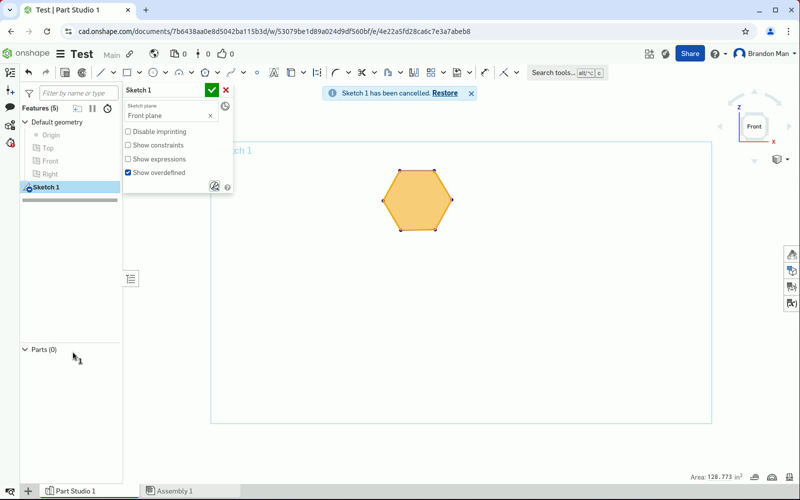
key(shift+y)
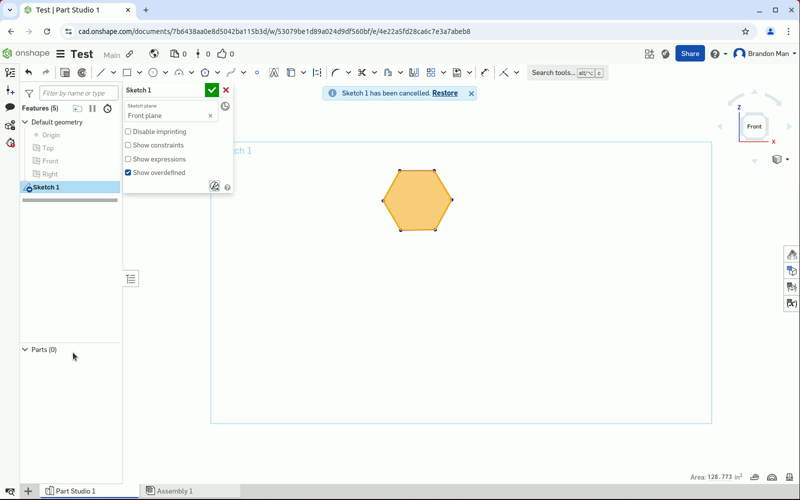
key(shift+e)
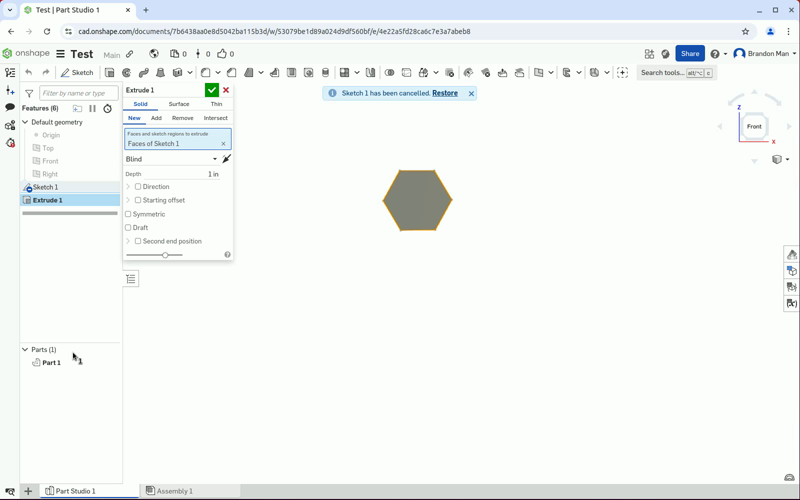
mouse_move(143, 106)
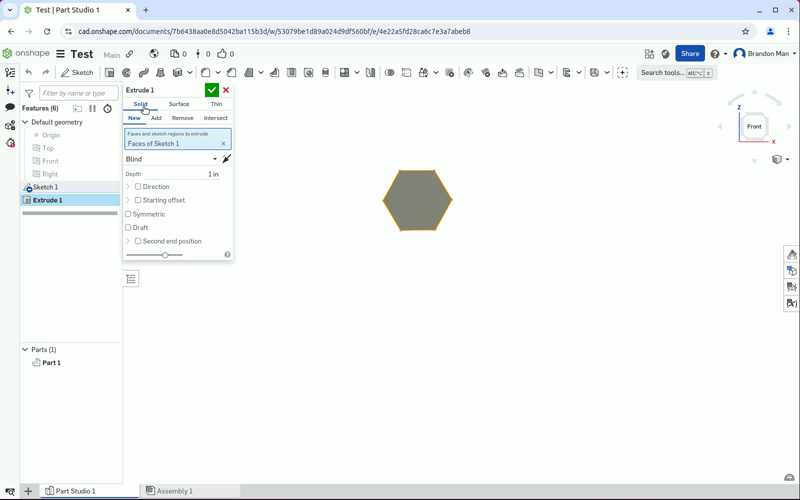
click(143, 106)
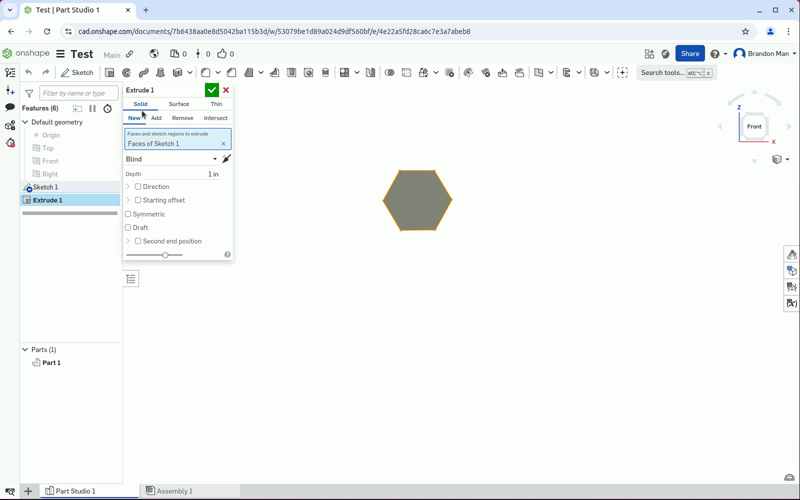
mouse_move(137, 120)
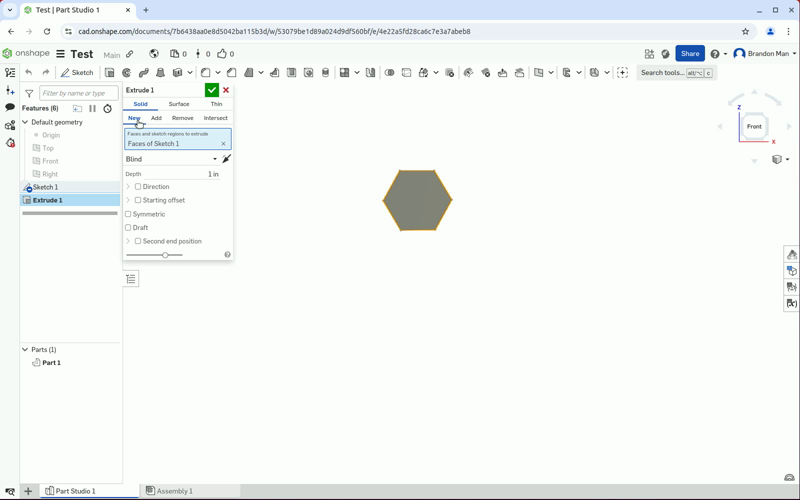
click(137, 120)
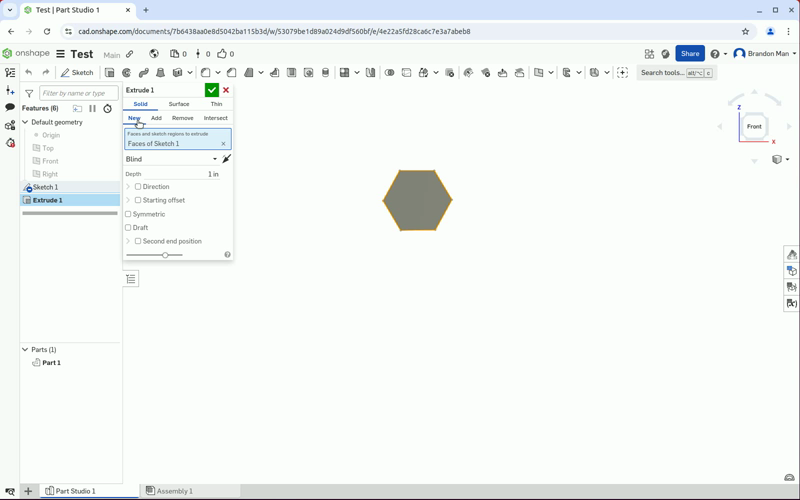
key(tab, 4)
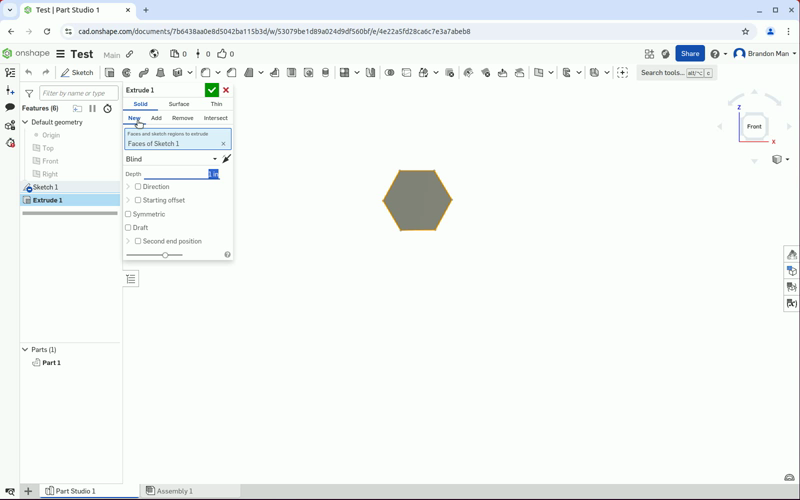
text(6.018)
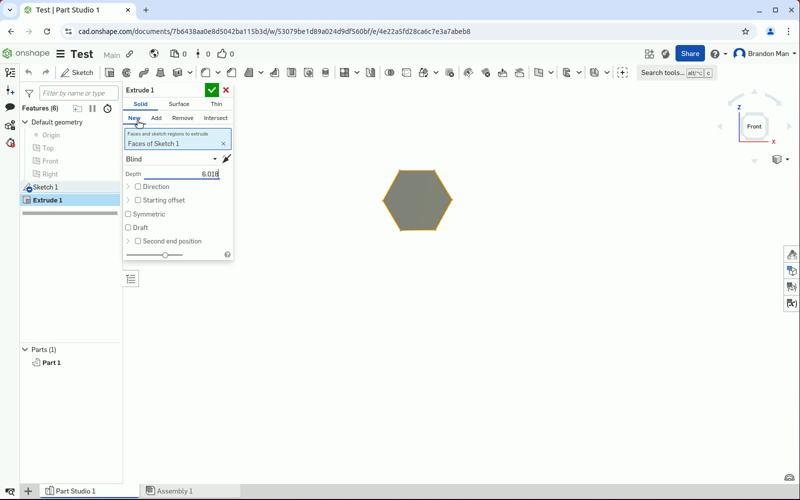
key(enter)
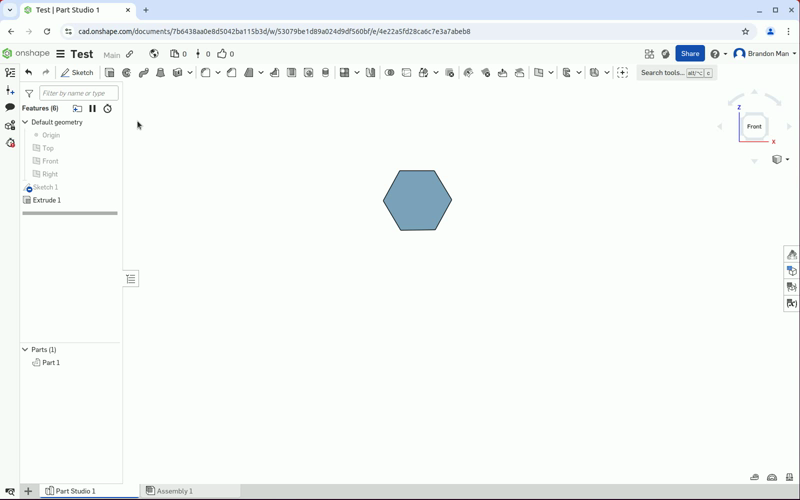
key(shift+h)
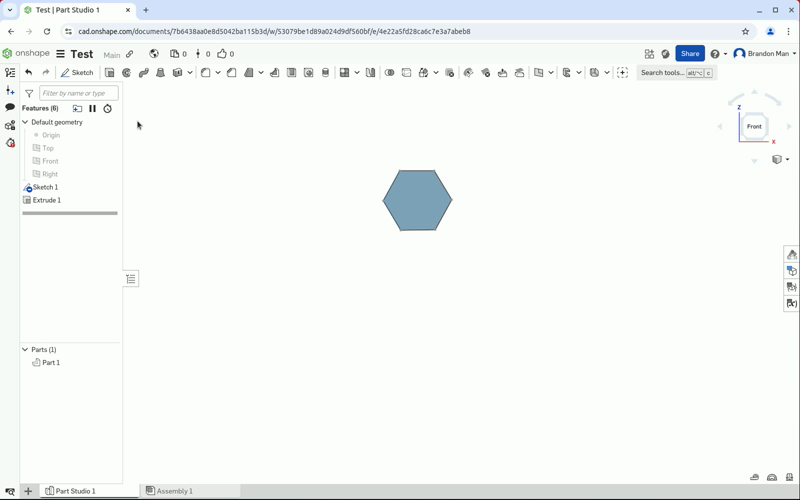
key(shift+h)
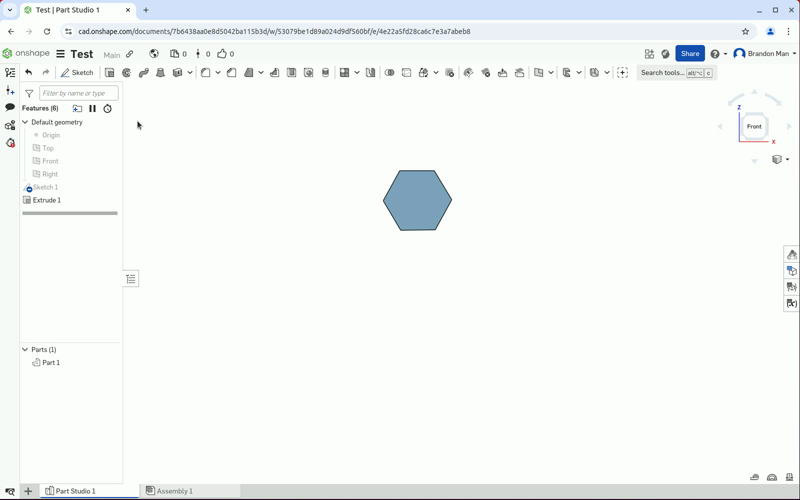
mouse_move(73, 189)
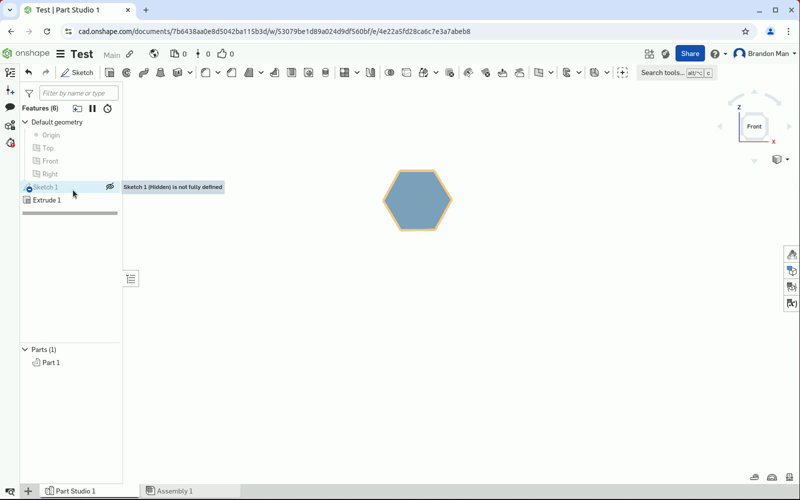
click(73, 189)
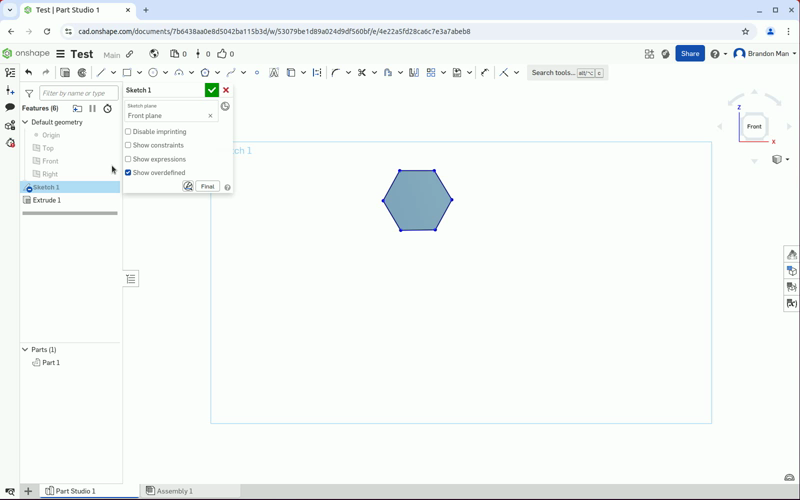
mouse_move(229, 92)
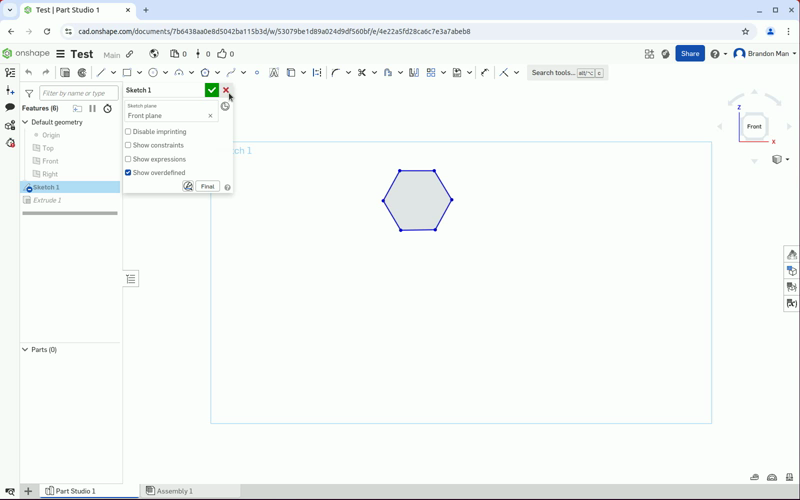
click(229, 92)
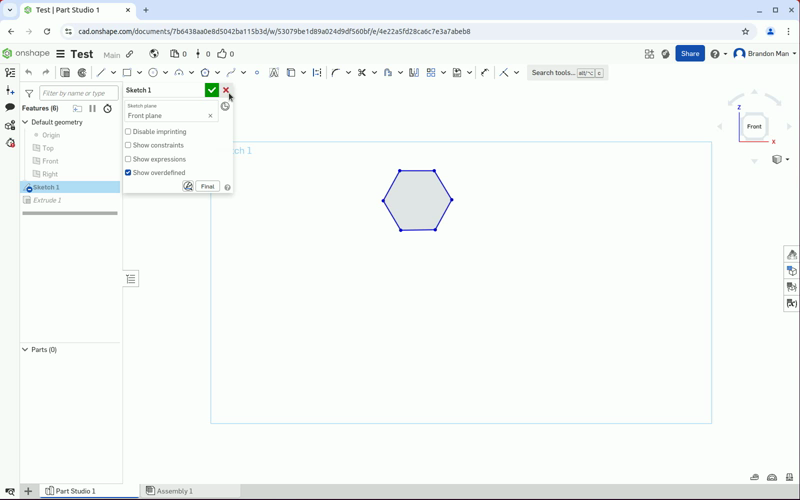
key(shift+s)
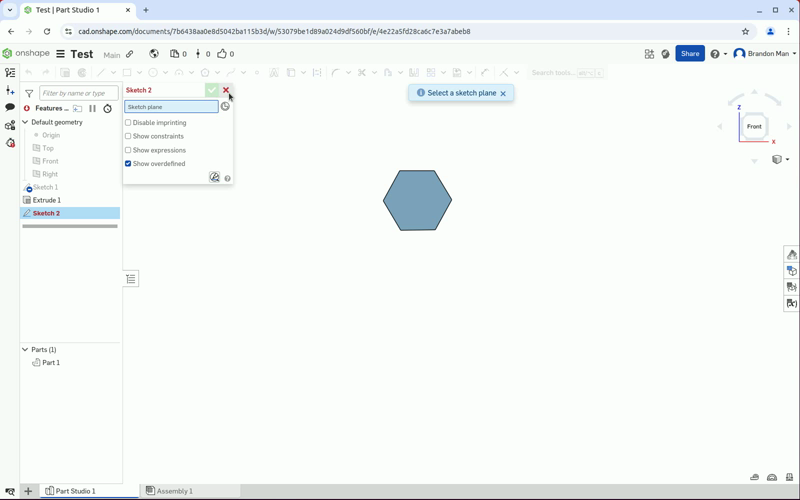
mouse_move(73, 163)
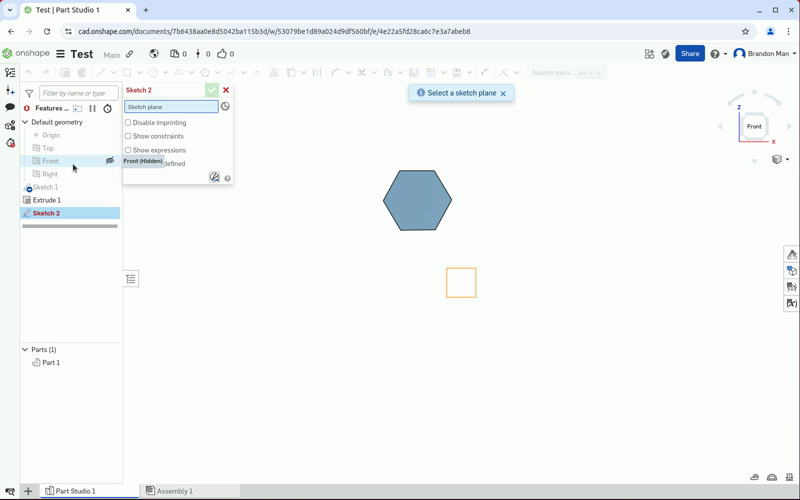
click(73, 163)
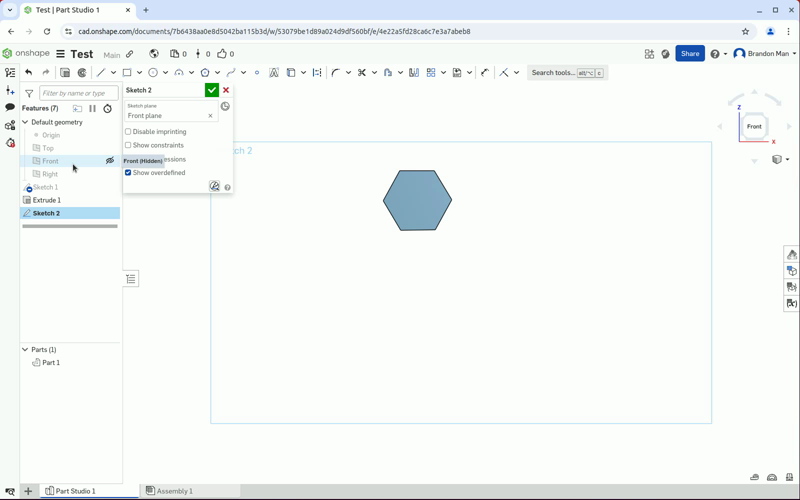
mouse_move(73, 352)
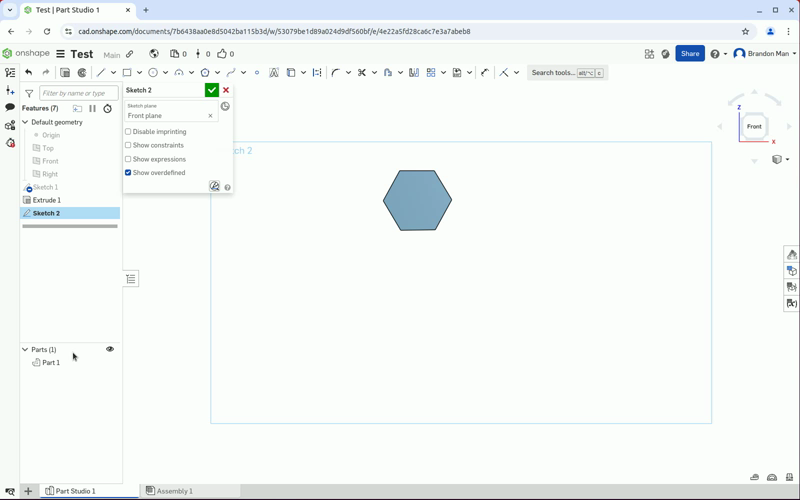
key(y)
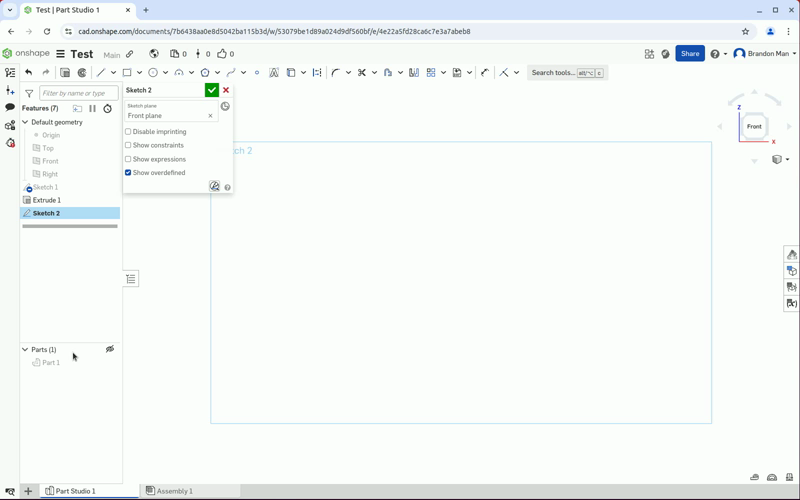
key(c)
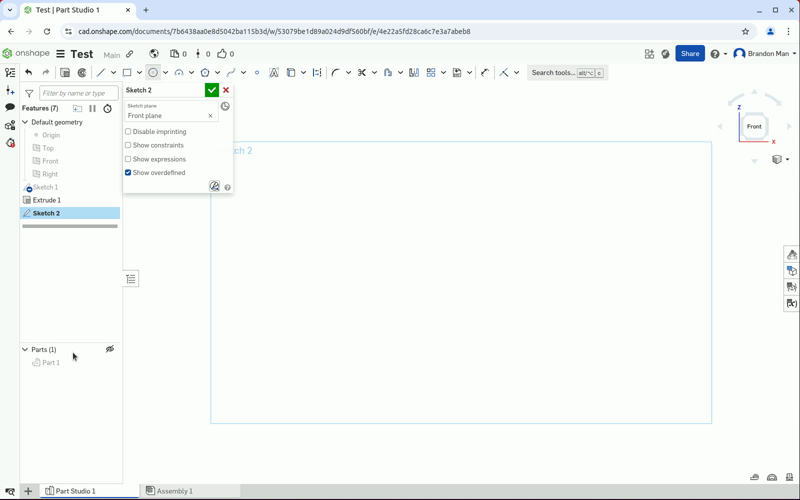
key_down(shift)
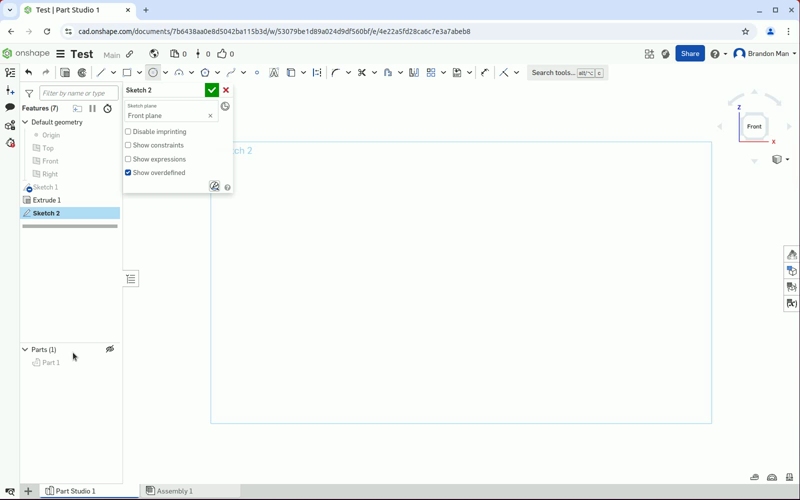
mouse_move(418, 200)
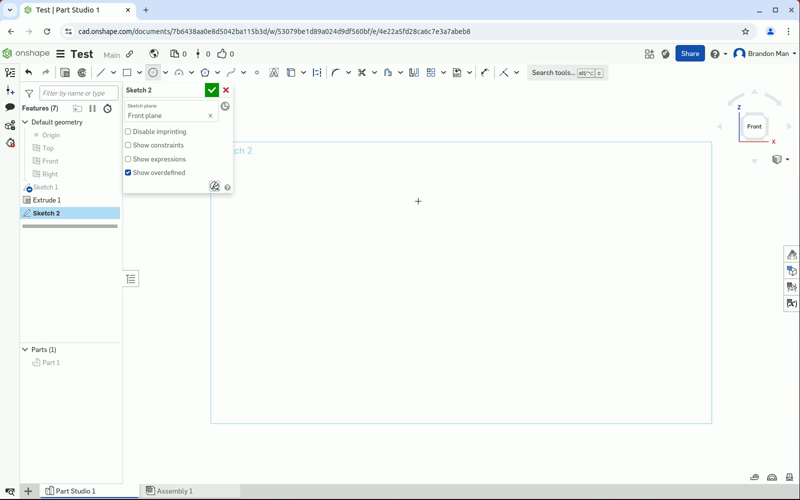
click(418, 200)
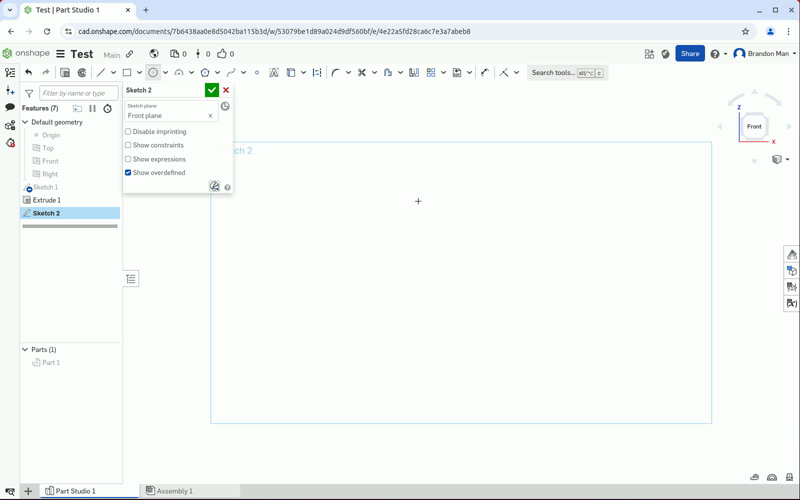
key_up(shift)
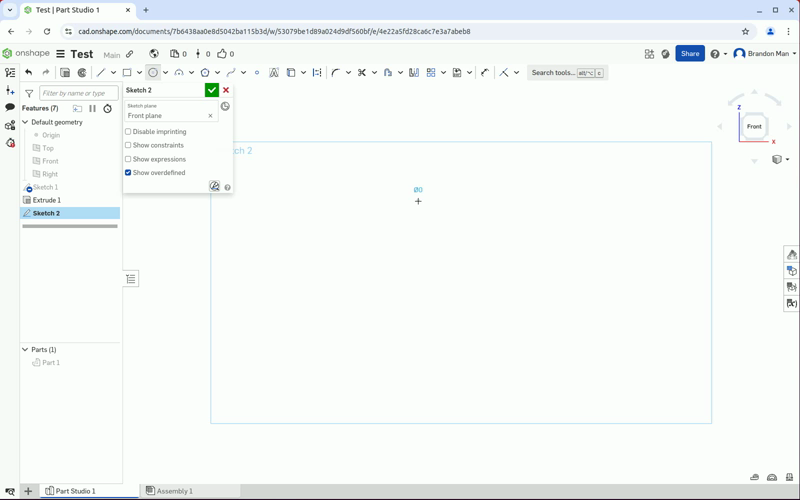
mouse_move(428, 200)
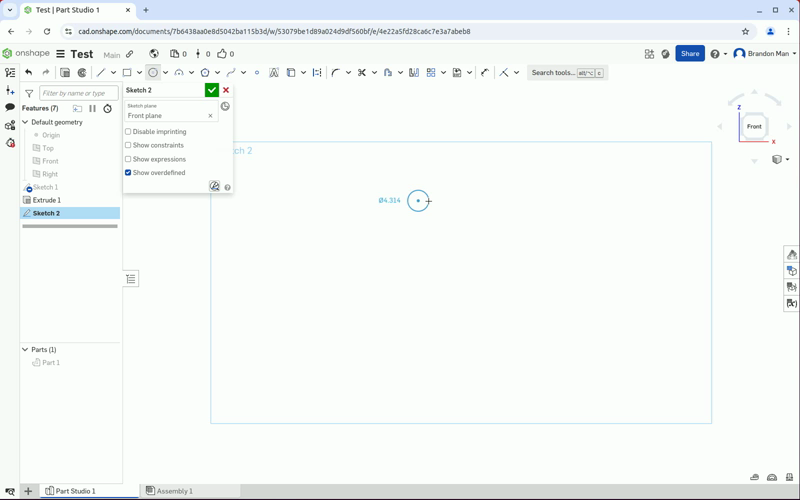
click(428, 200)
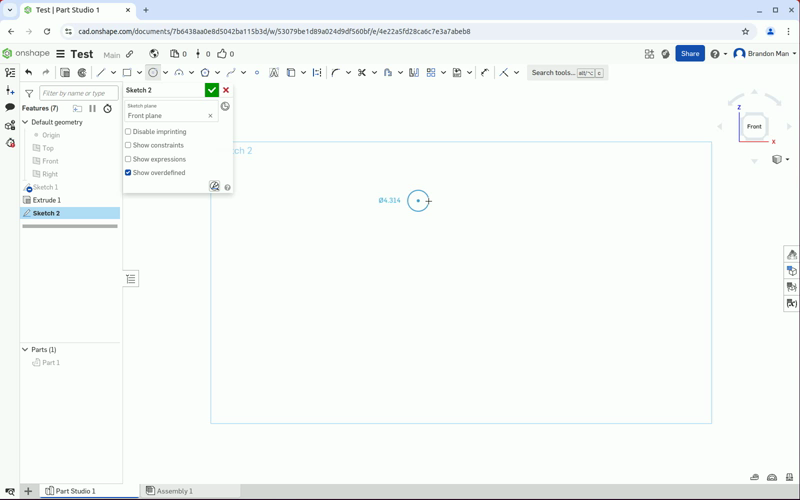
key(esc)
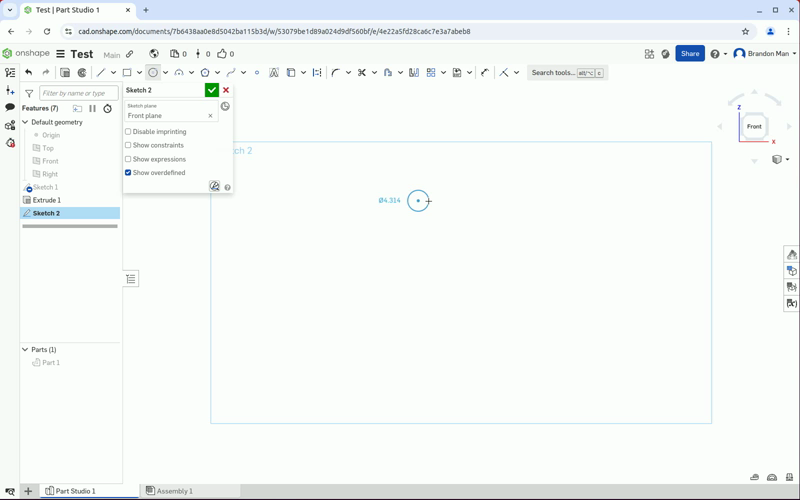
mouse_move(421, 204)
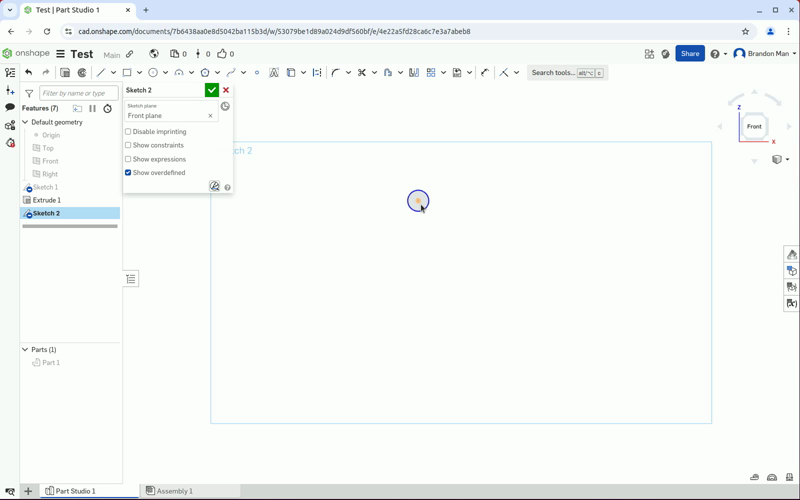
scroll(6)
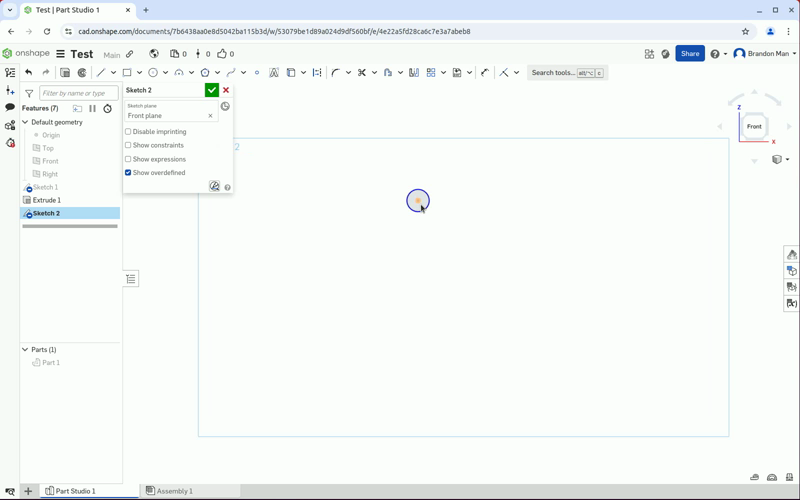
scroll(6)
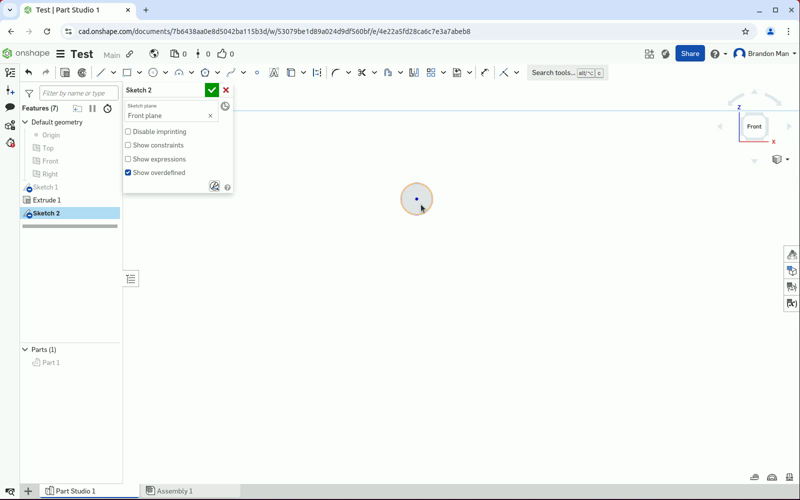
scroll(6)
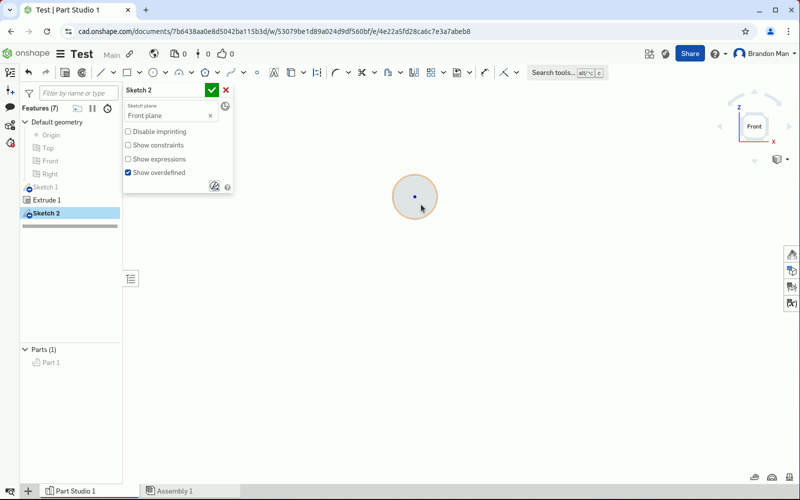
scroll(6)
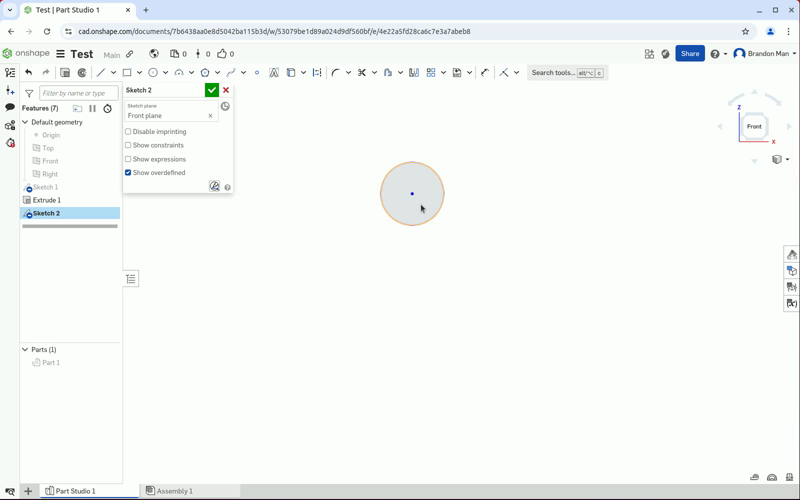
scroll(6)
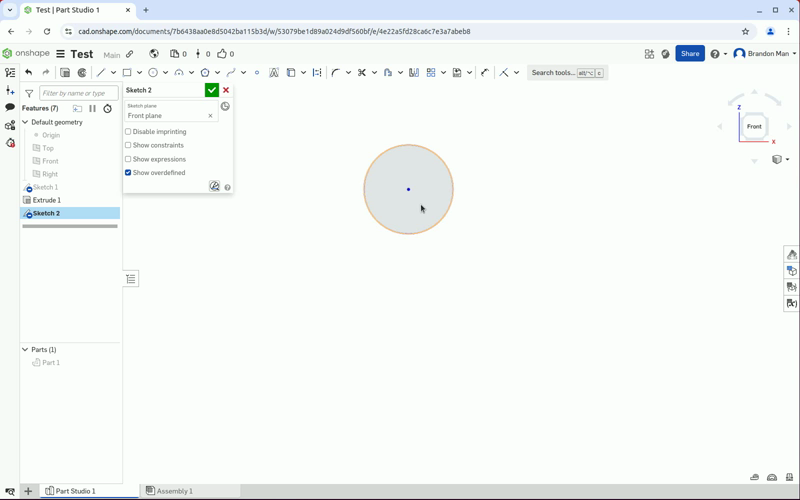
scroll(6)
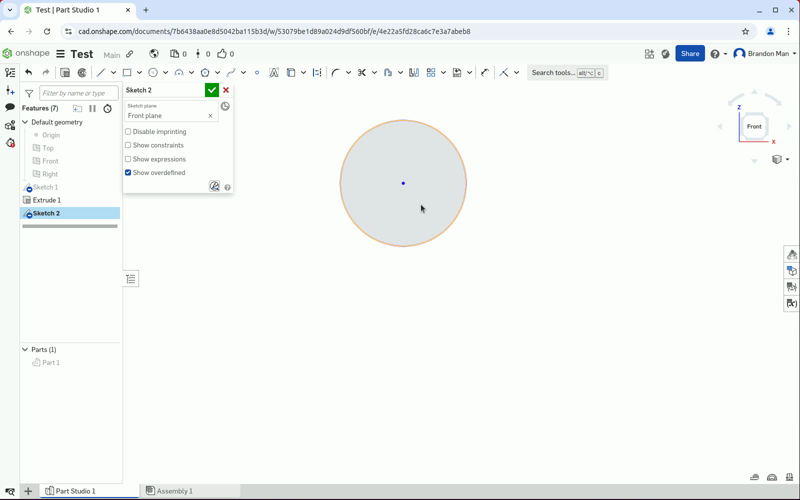
scroll(6)
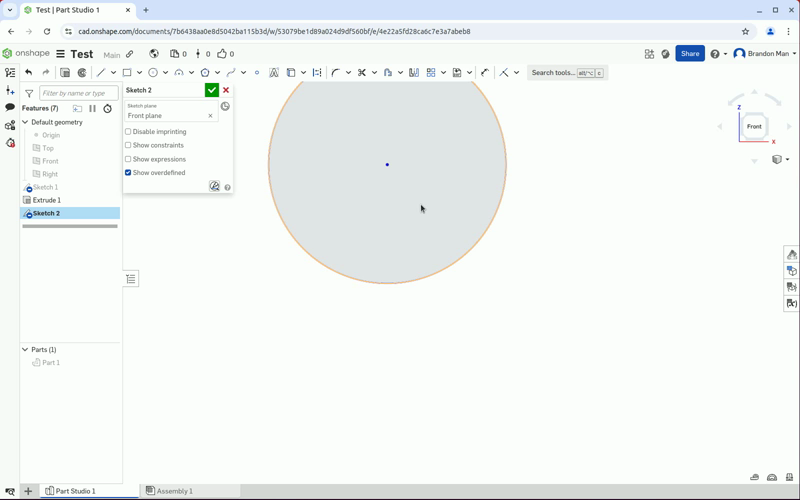
click(421, 204)
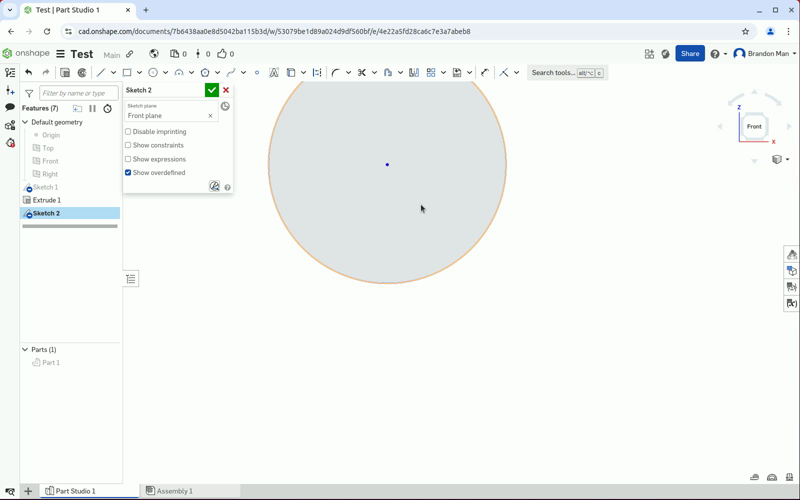
scroll(-6)
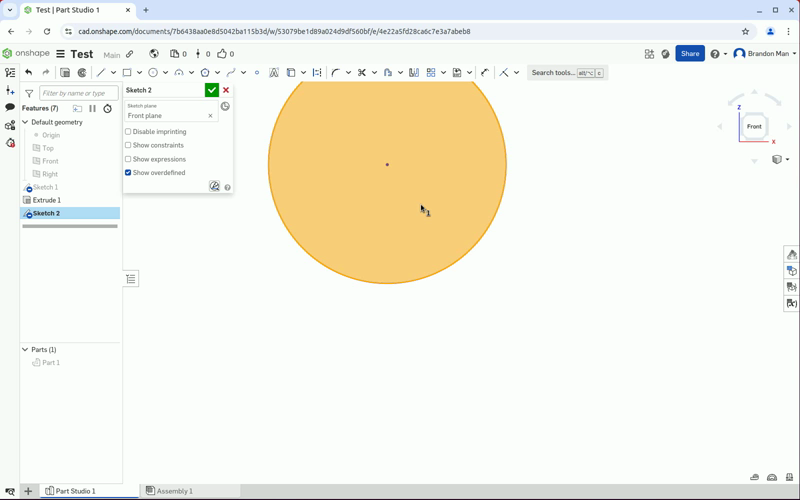
scroll(-6)
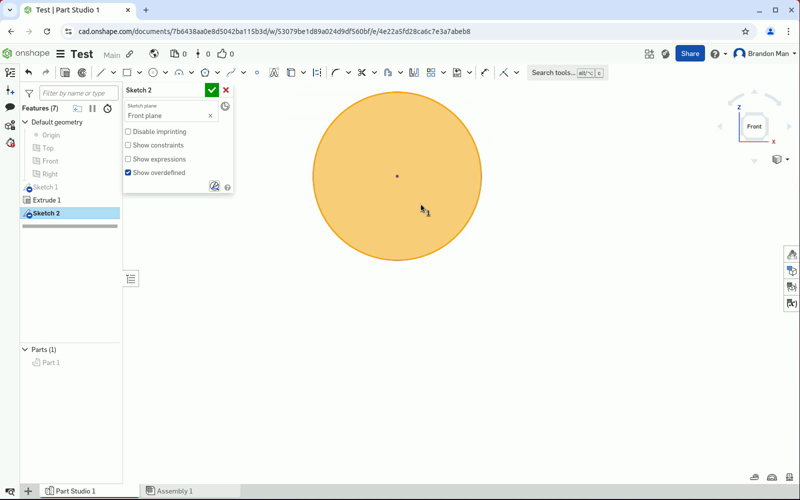
scroll(-6)
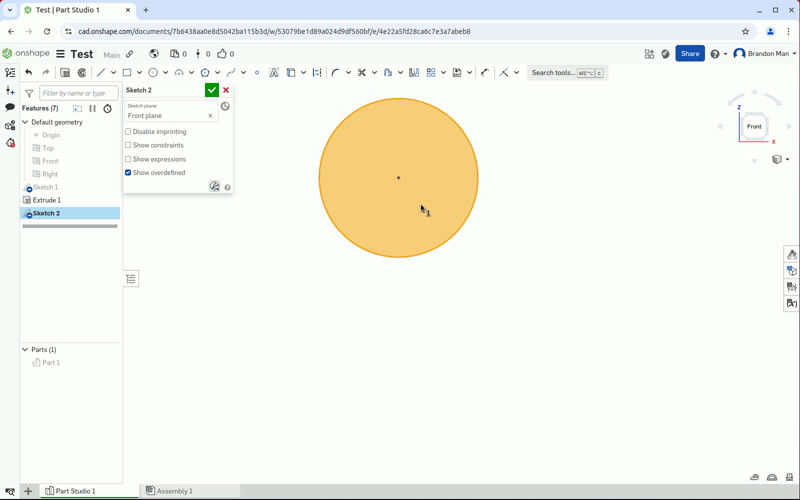
scroll(-6)
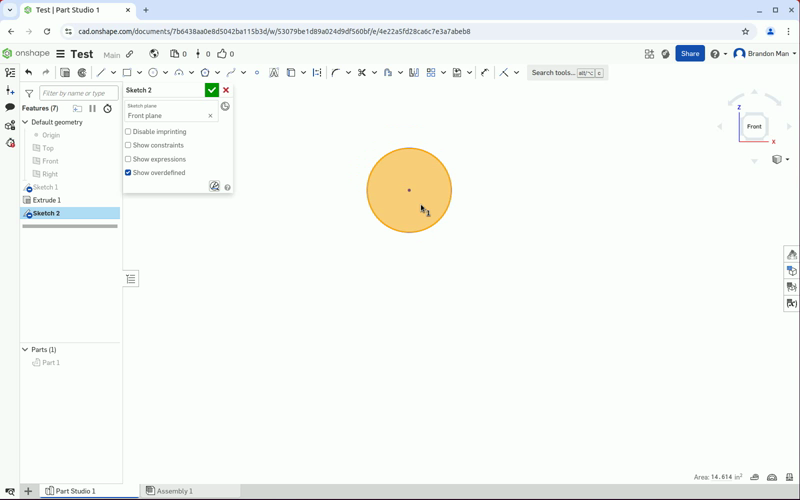
scroll(-6)
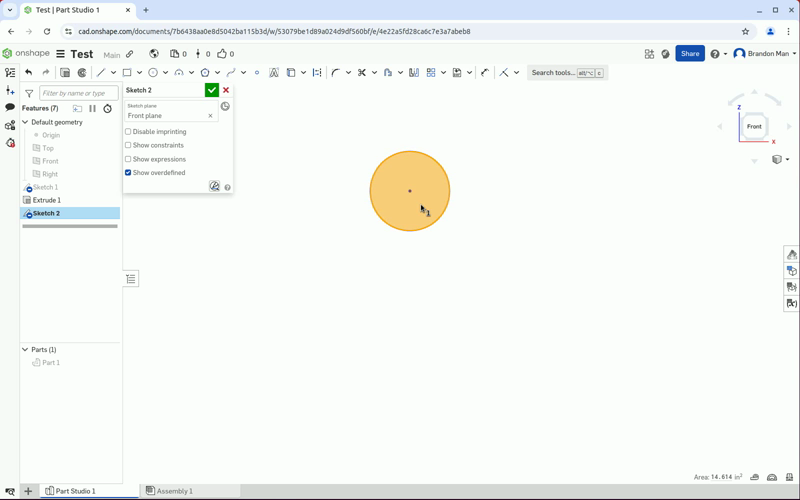
scroll(-6)
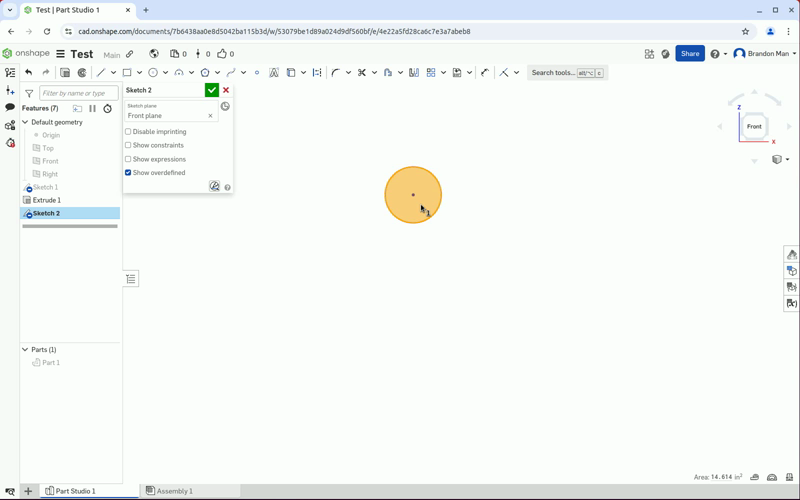
scroll(-6)
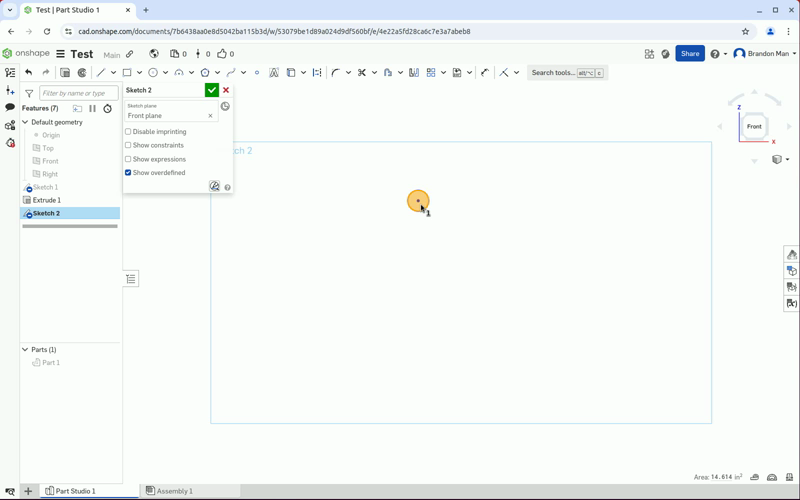
mouse_move(73, 352)
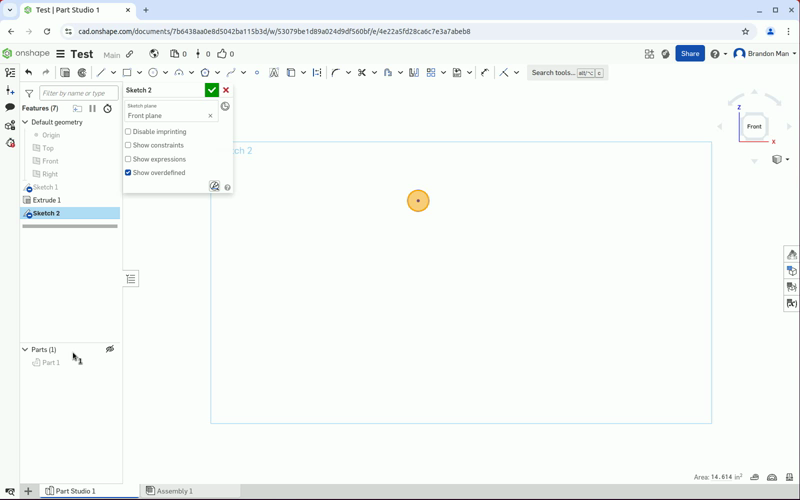
key(shift+y)
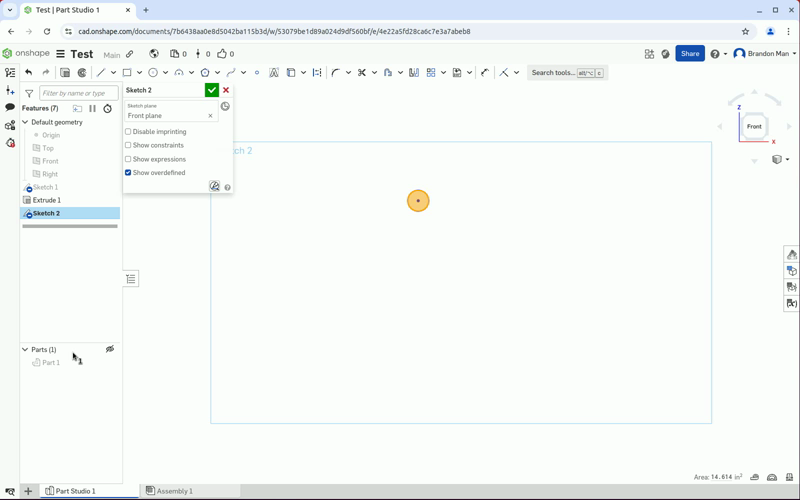
key(shift+e)
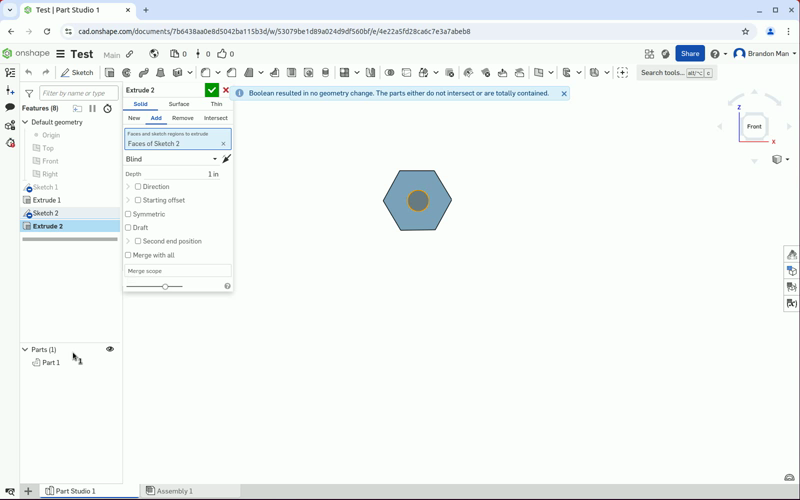
mouse_move(143, 106)
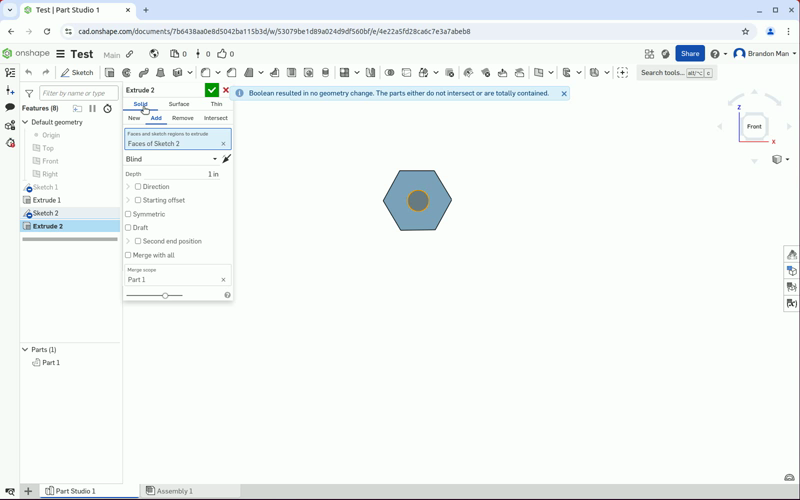
click(143, 106)
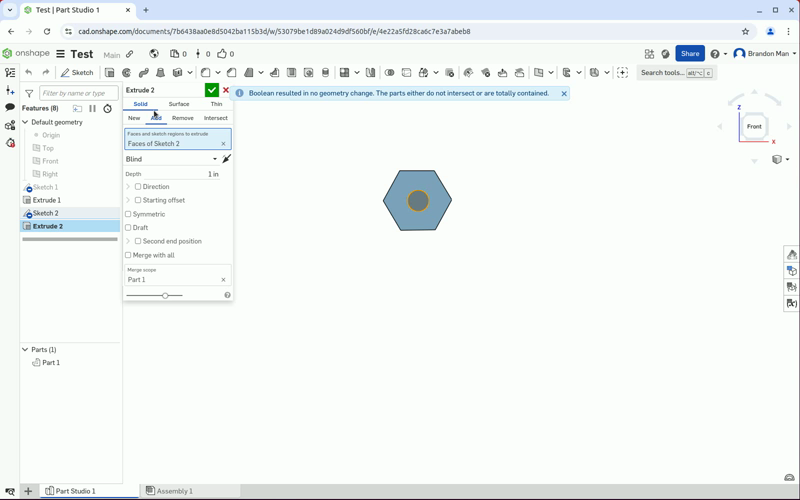
mouse_move(186, 120)
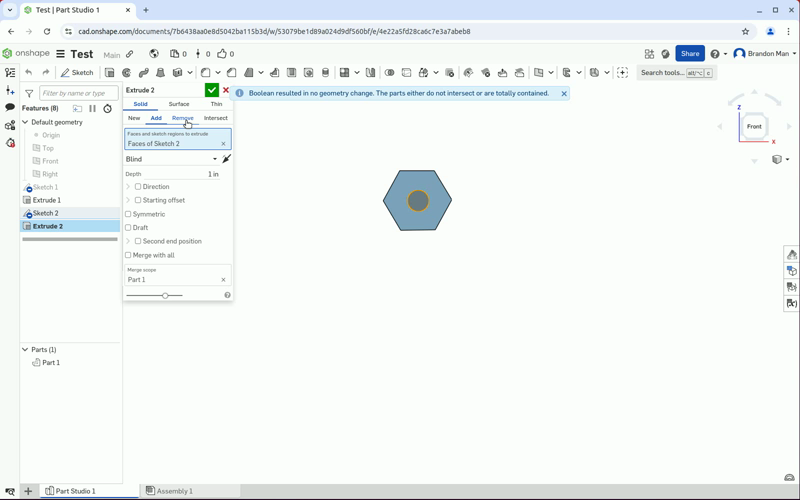
click(186, 120)
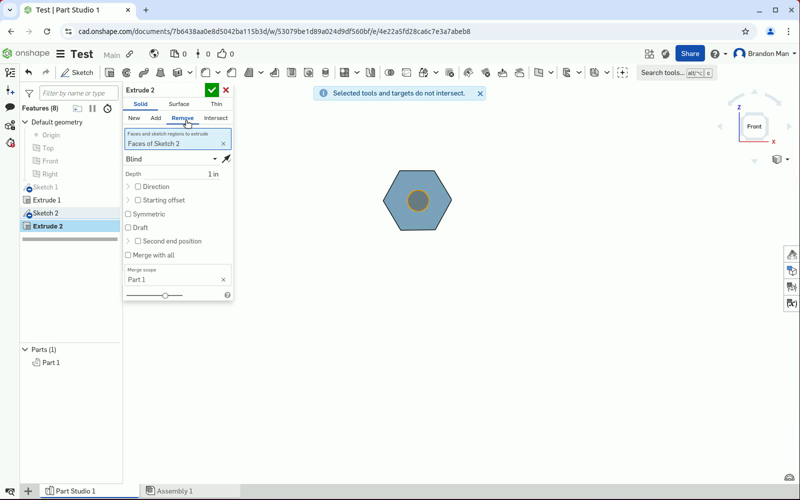
key(tab, 4)
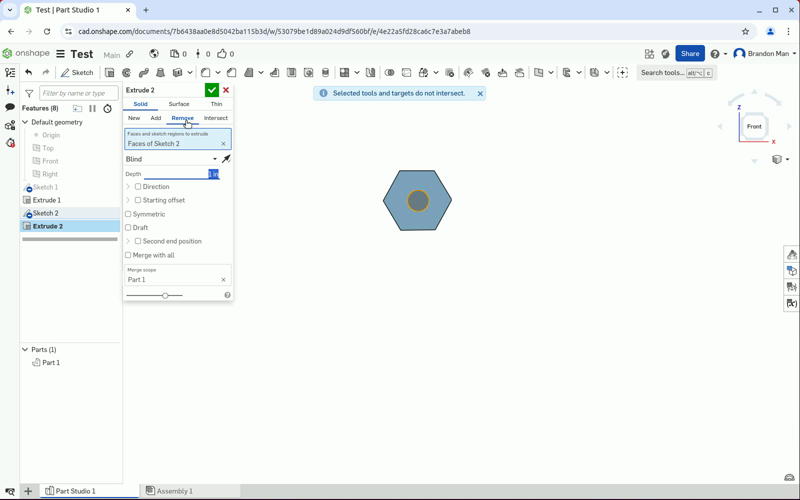
text(-6.018)
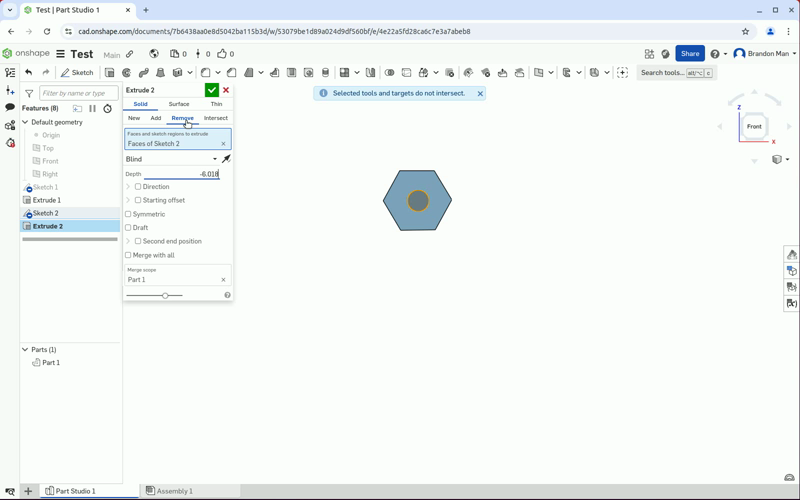
key(tab, 6)
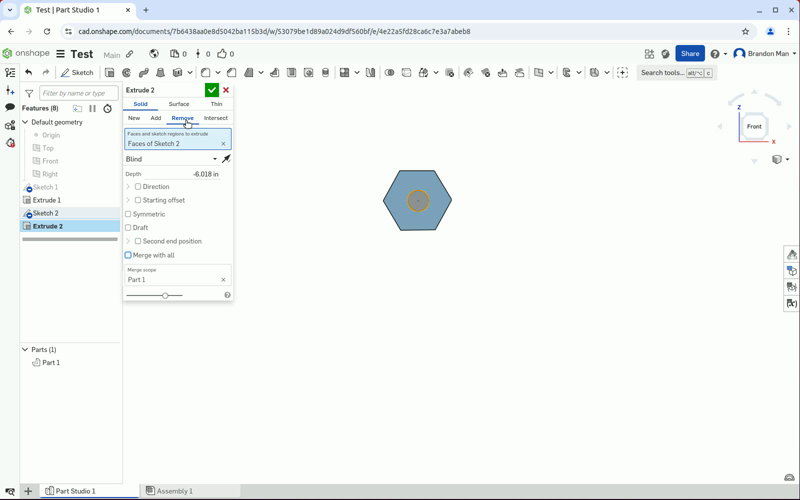
key(space)
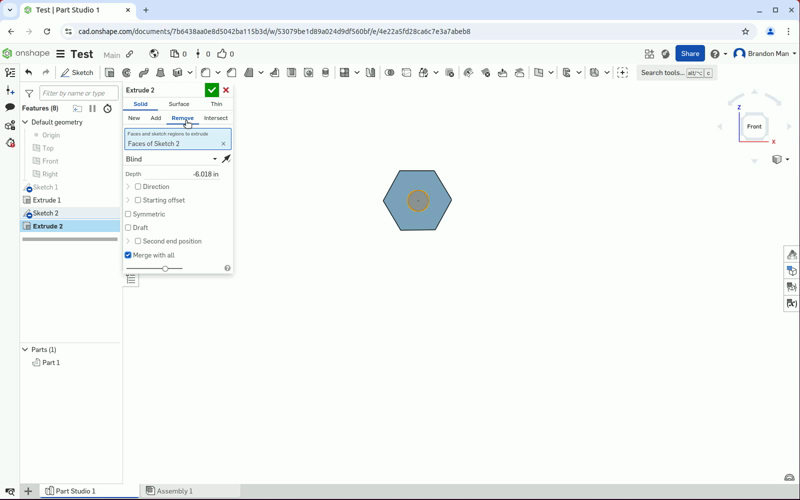
key(enter)
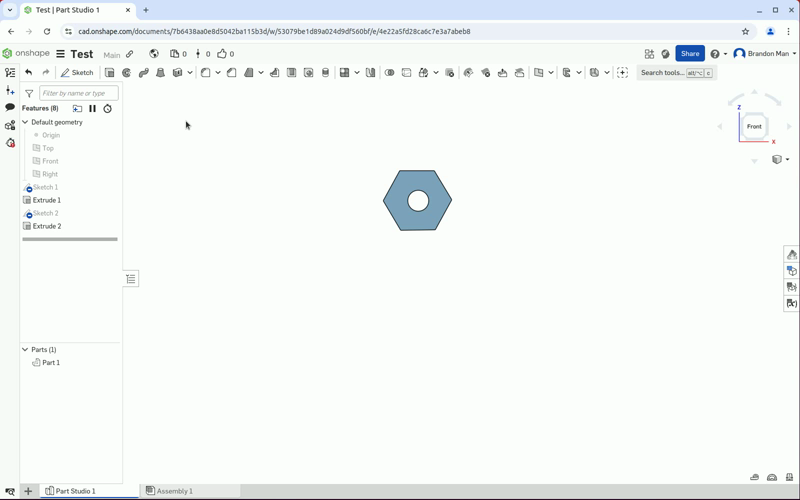
key(shift+h)
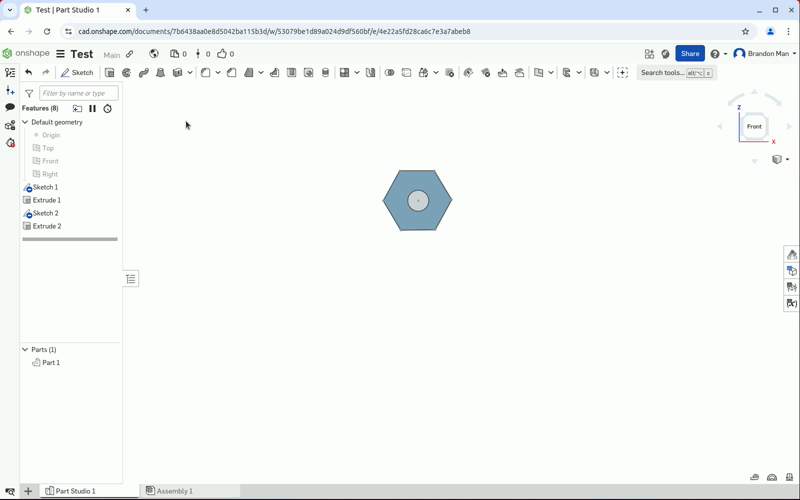
key(shift+h)
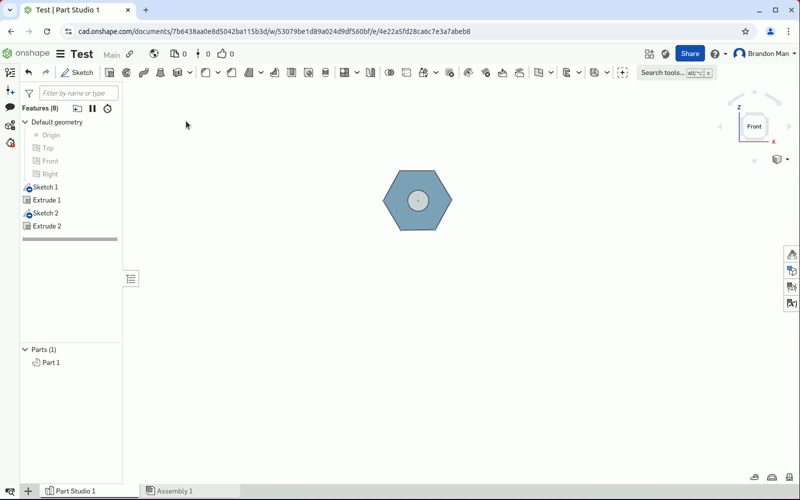
key(shift+7)
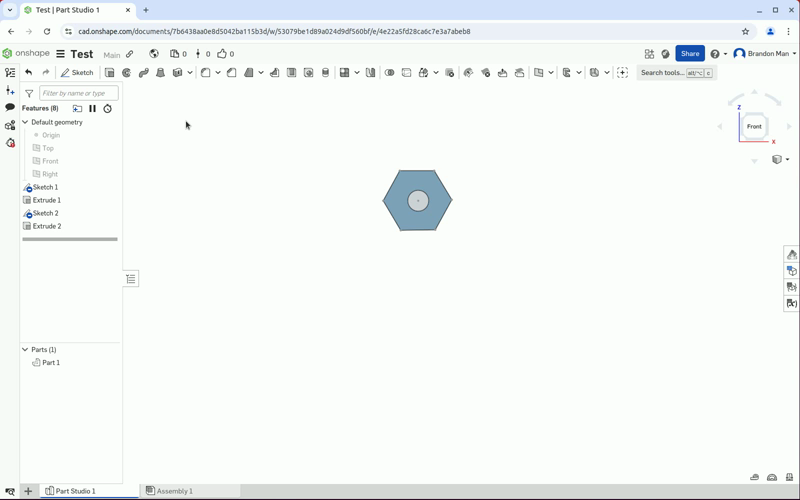
key(left, 2)
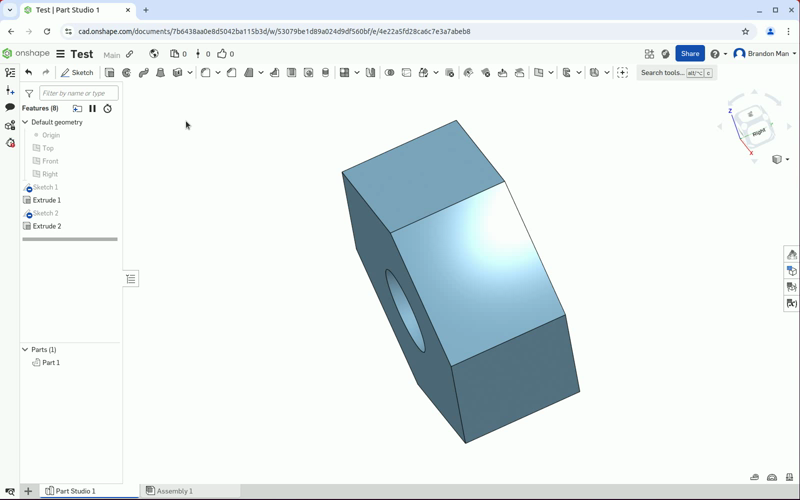
key(down, 2)
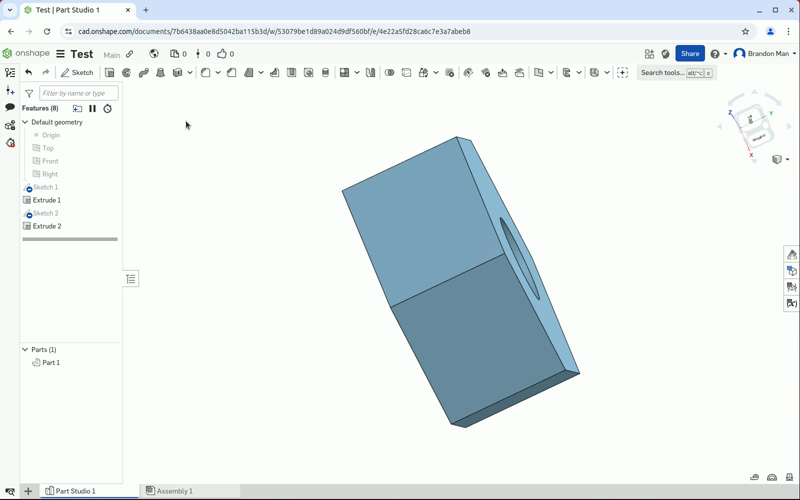
key(up, 2)
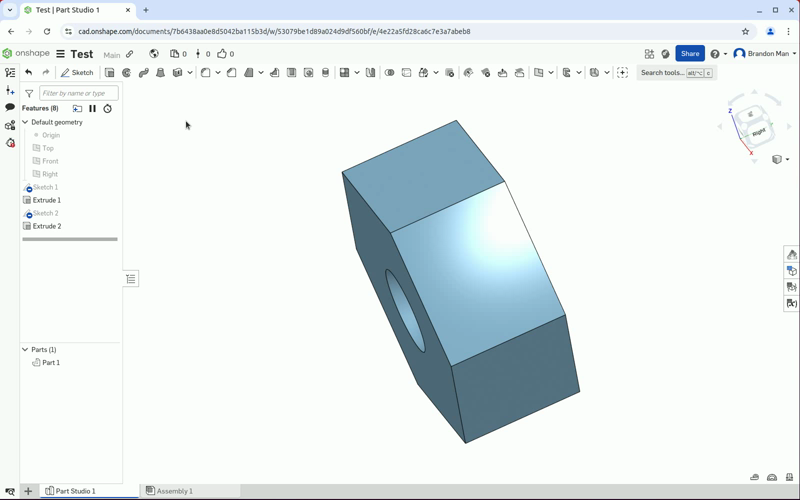
key(right, 2)
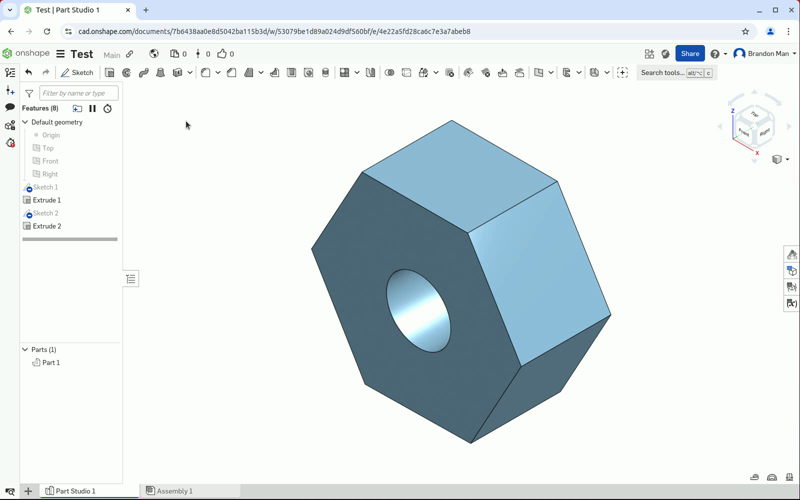
mouse_move(73, 189)
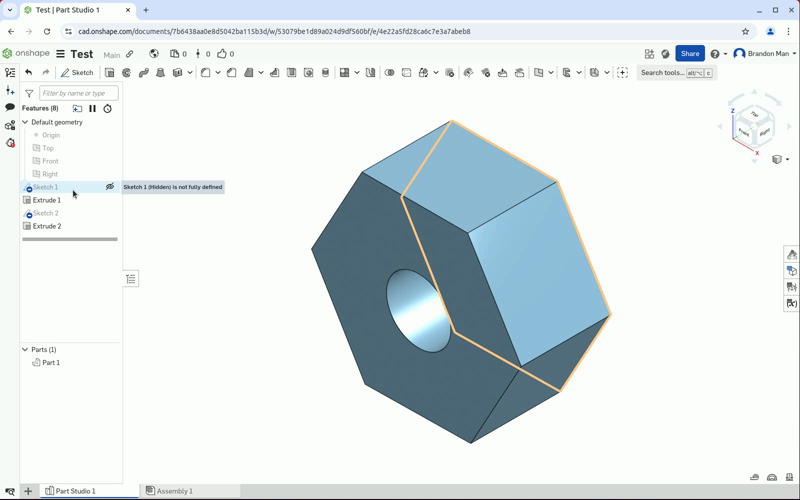
click(73, 189)